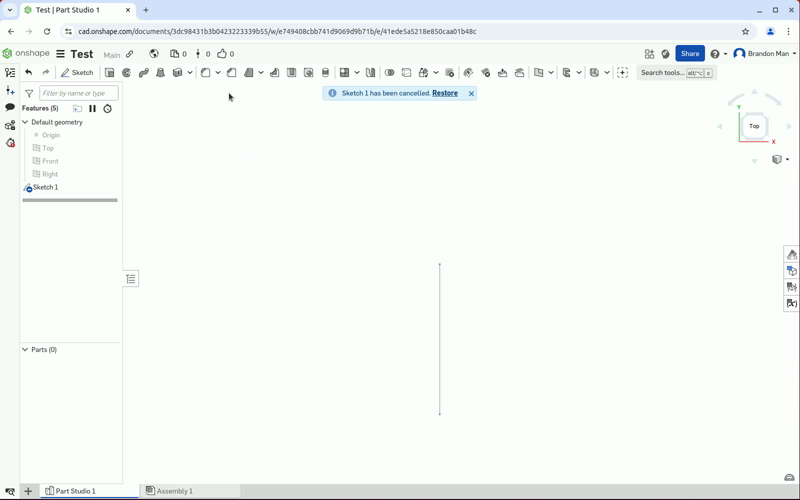
key(shift+h)
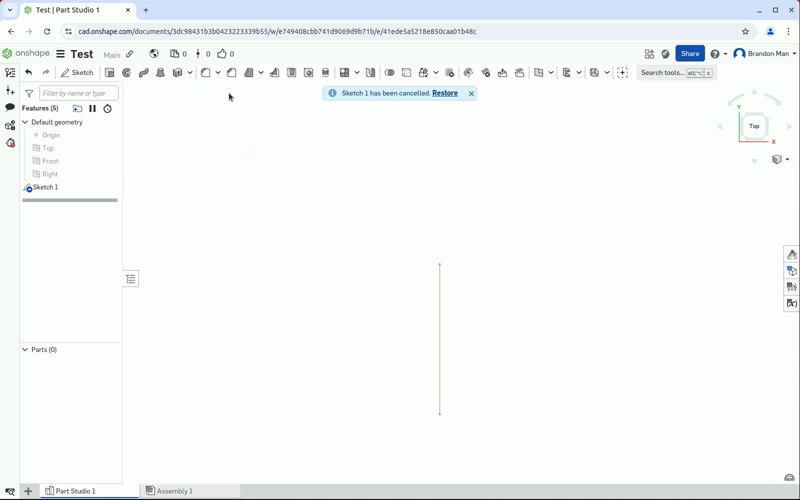
key(shift+s)
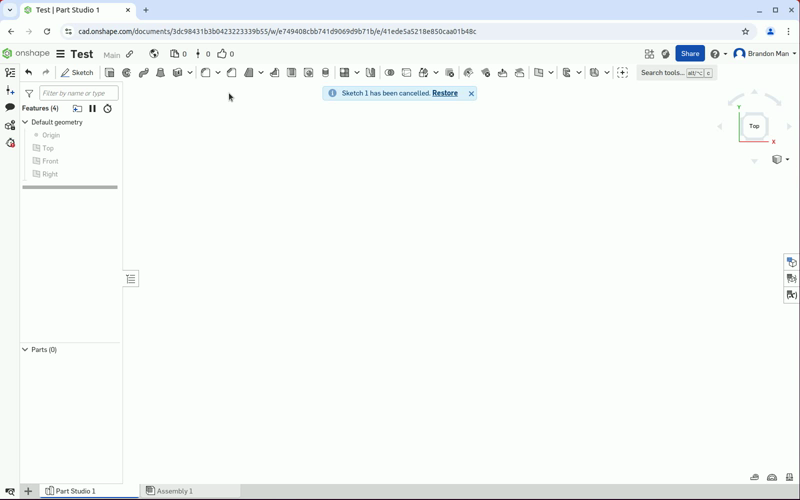
mouse_move(73, 150)
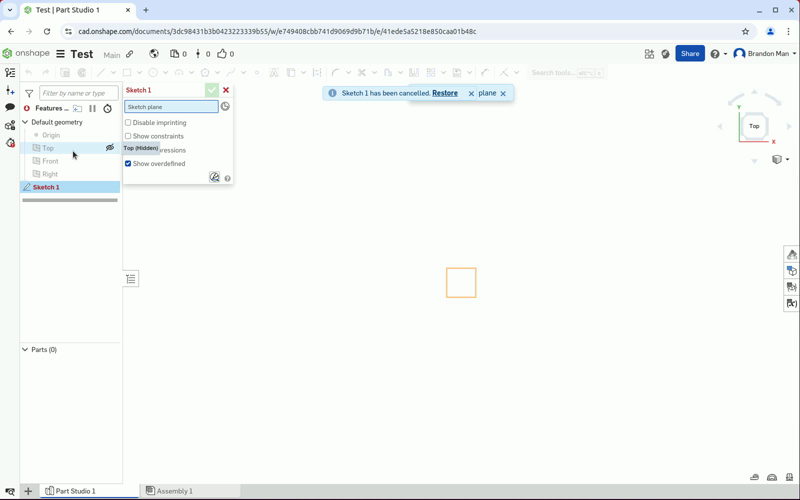
click(73, 150)
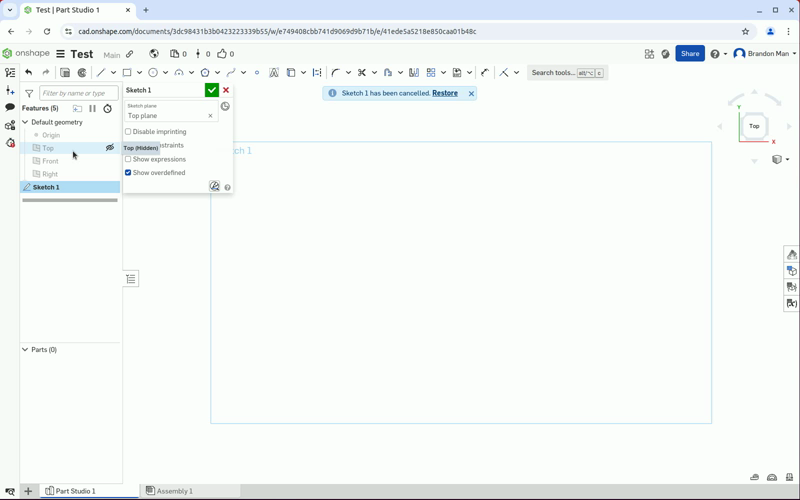
mouse_move(73, 352)
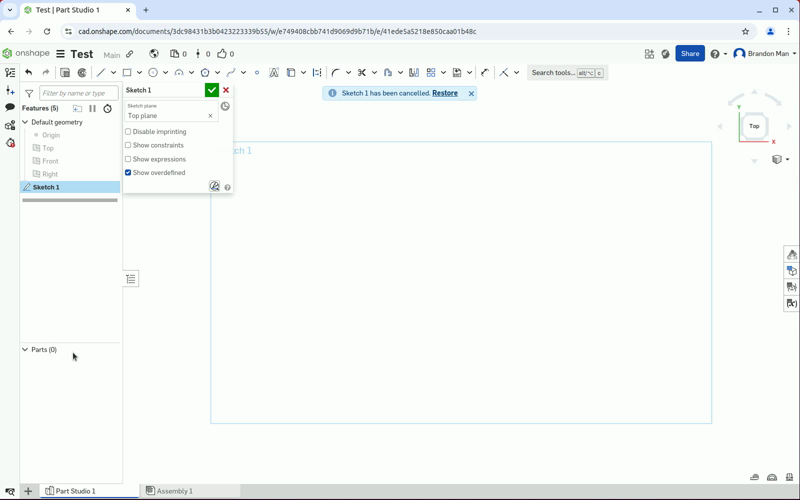
key(y)
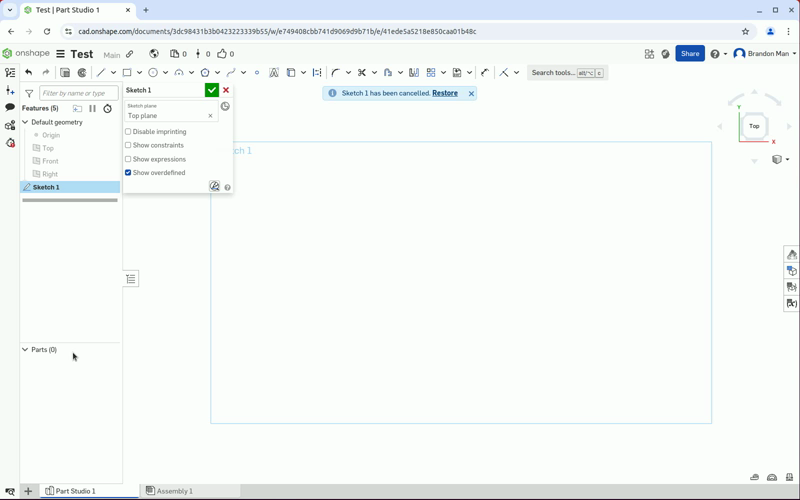
key(l)
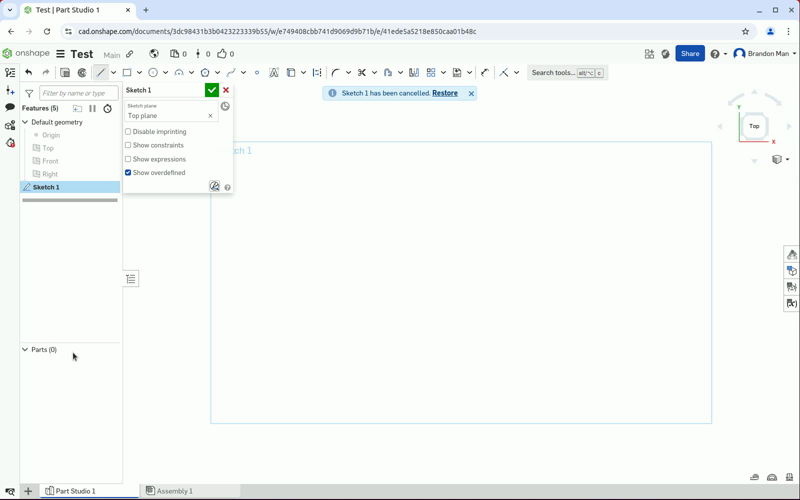
key_down(shift)
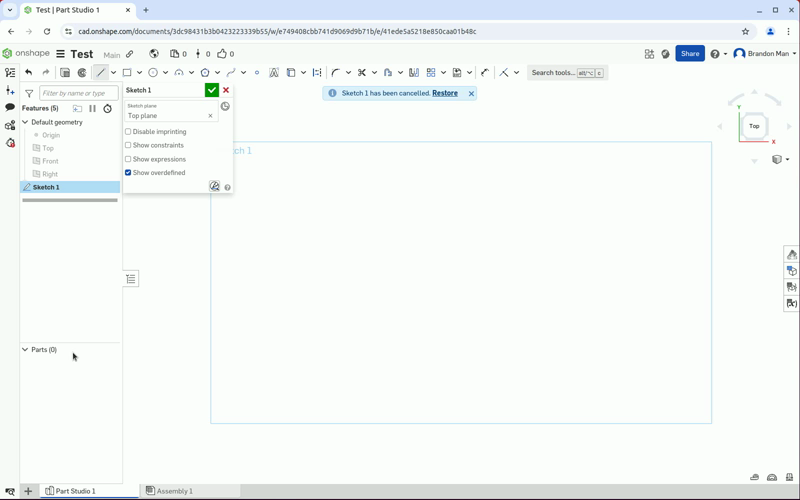
mouse_move(460, 282)
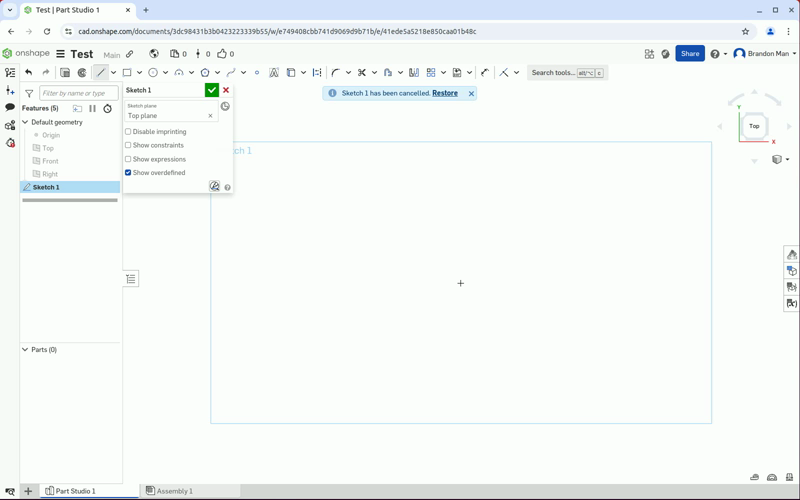
click(460, 282)
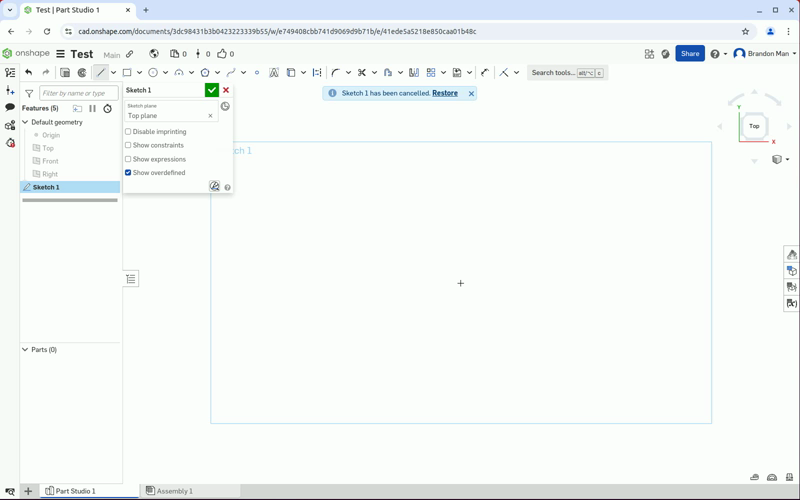
key_up(shift)
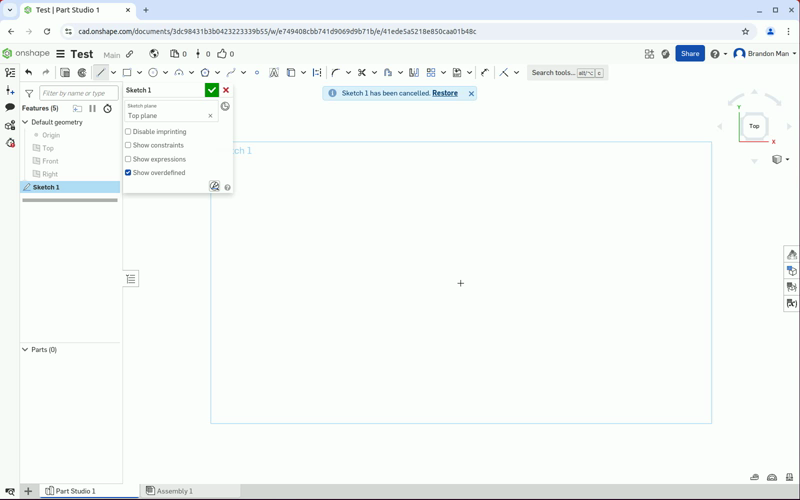
key_down(shift)
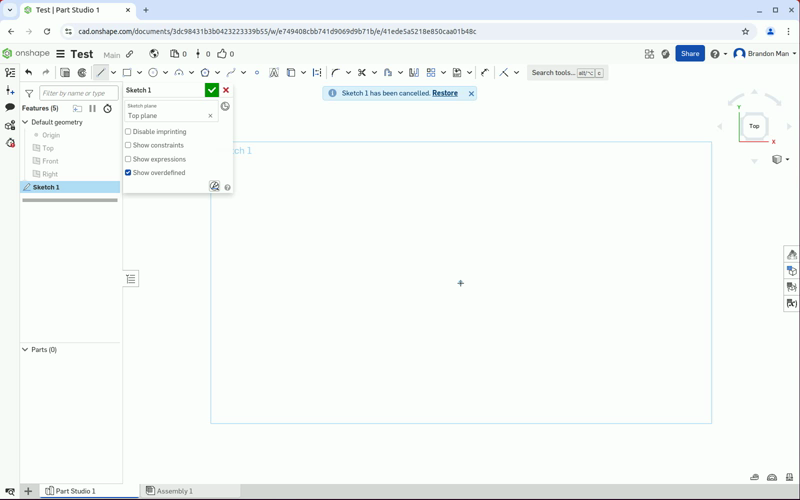
mouse_move(490, 282)
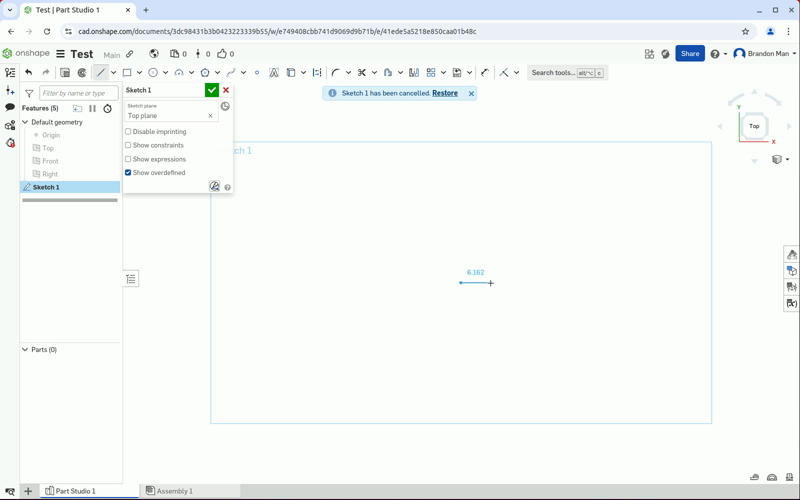
mouse_move(516, 282)
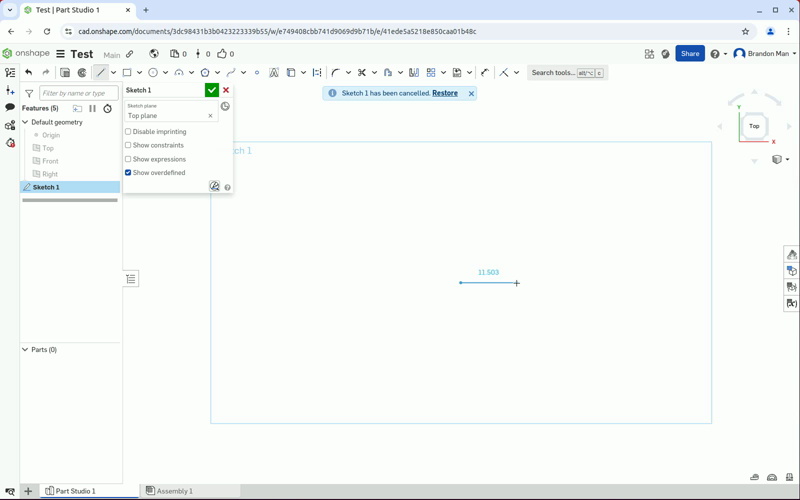
click(516, 282)
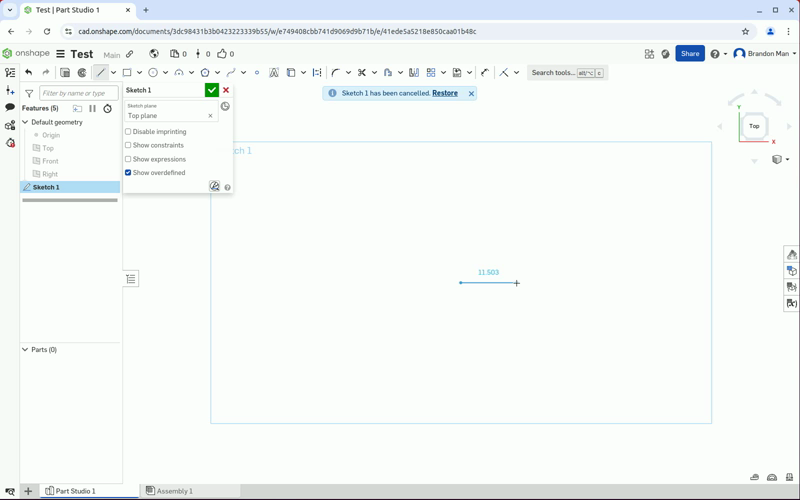
key_up(shift)
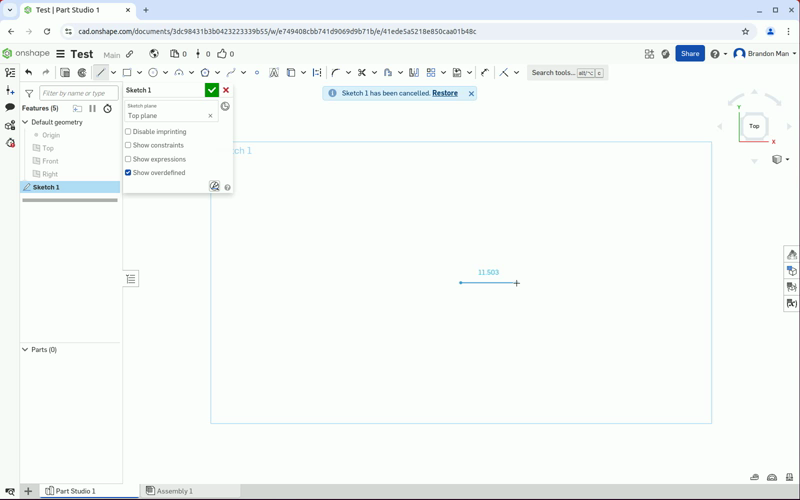
key_down(shift)
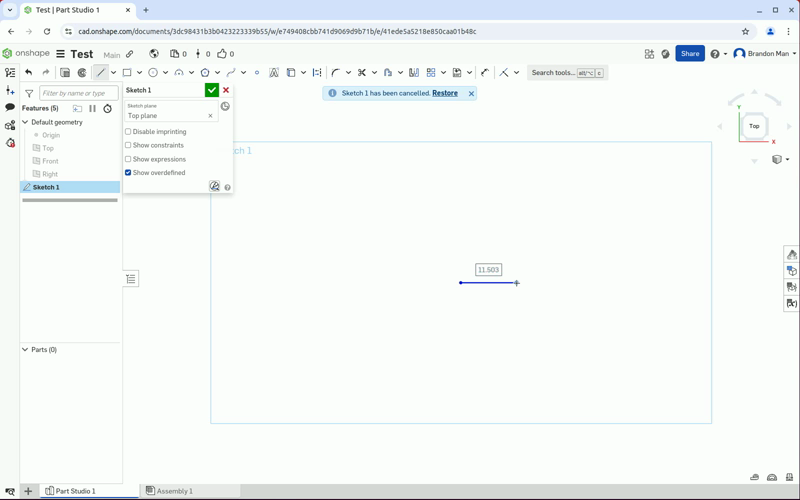
mouse_move(546, 282)
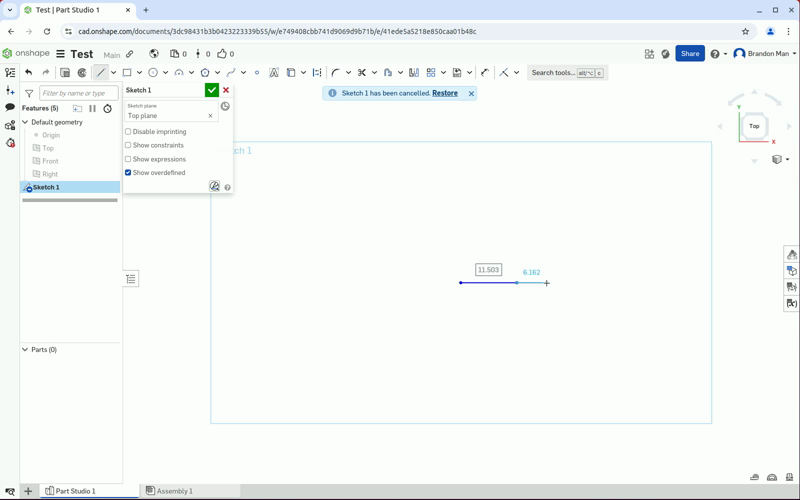
mouse_move(516, 237)
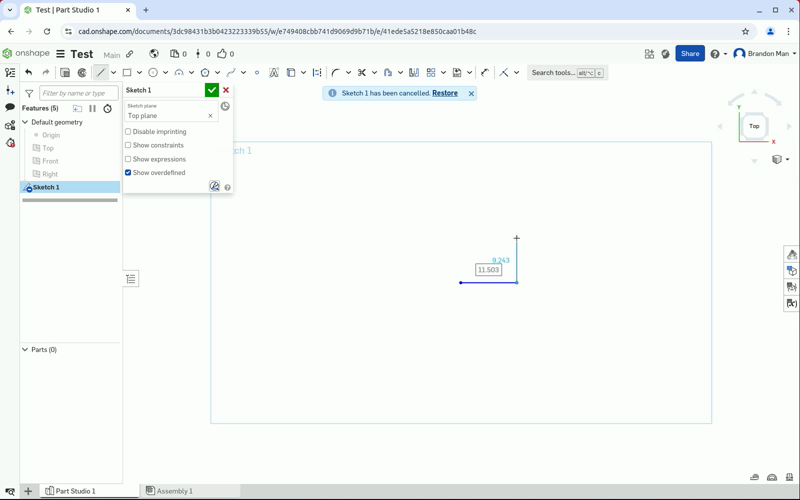
click(516, 237)
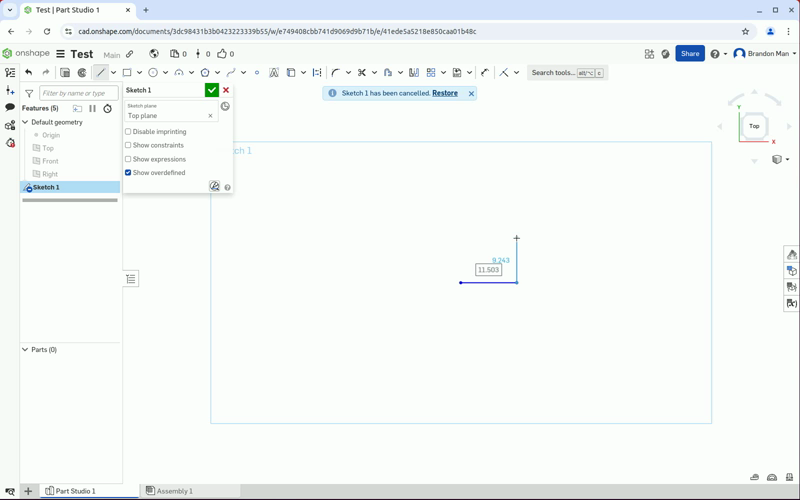
key_up(shift)
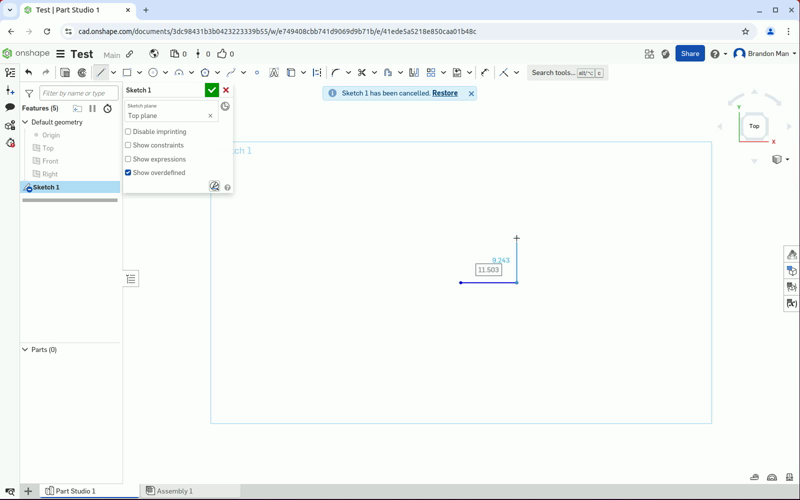
key_down(shift)
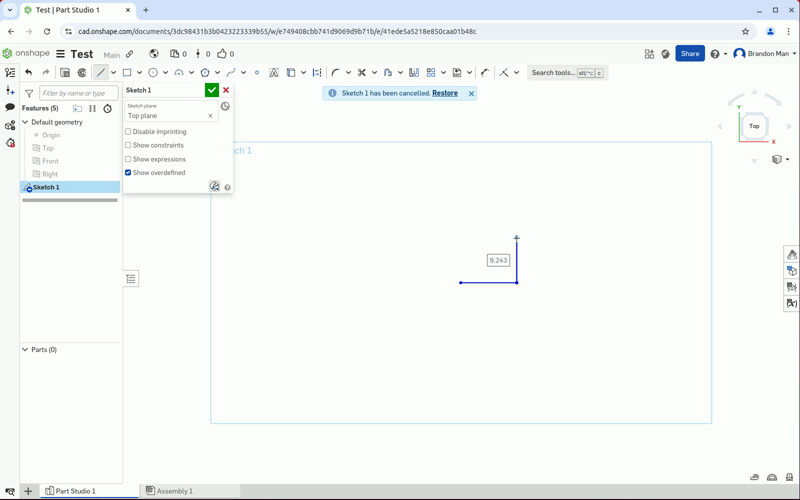
mouse_move(516, 170)
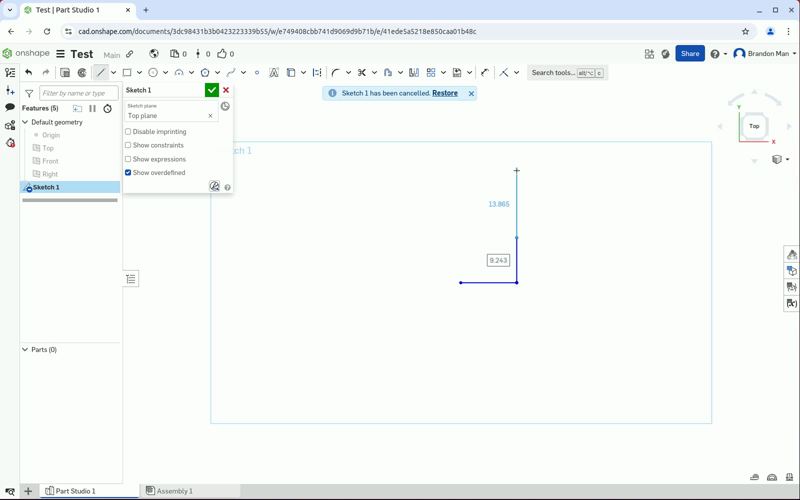
click(516, 170)
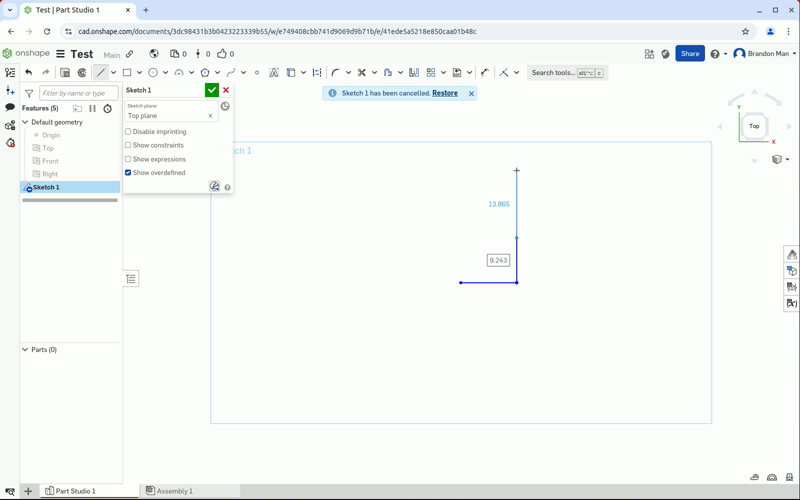
key_up(shift)
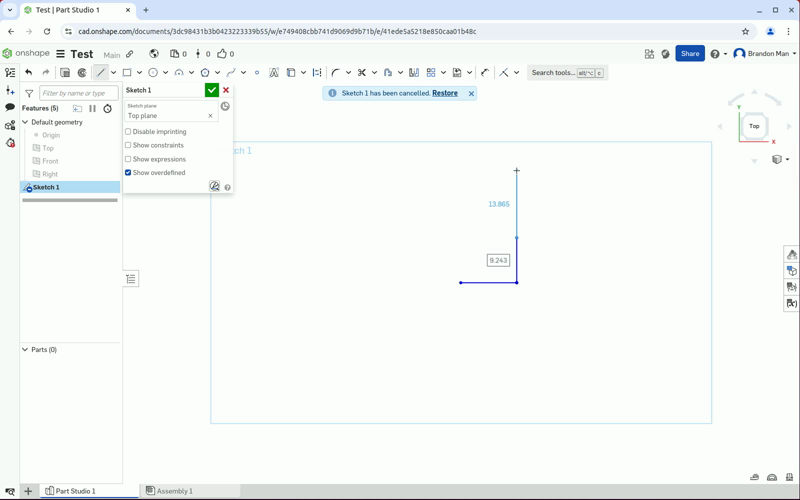
key_down(shift)
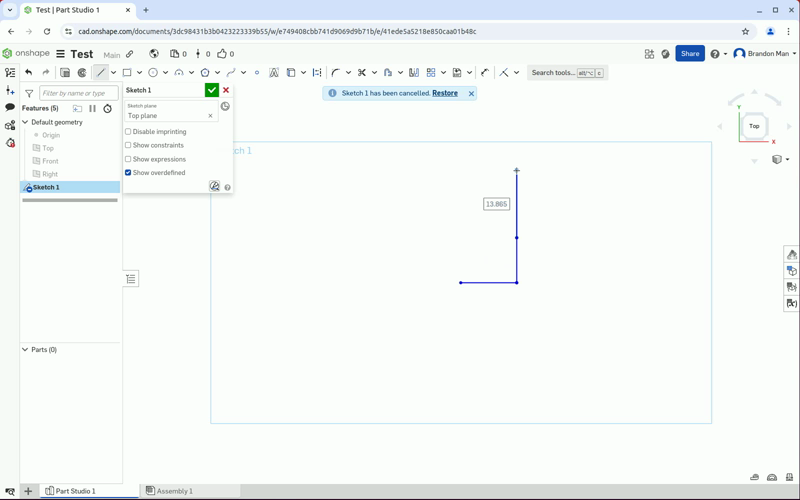
mouse_move(546, 170)
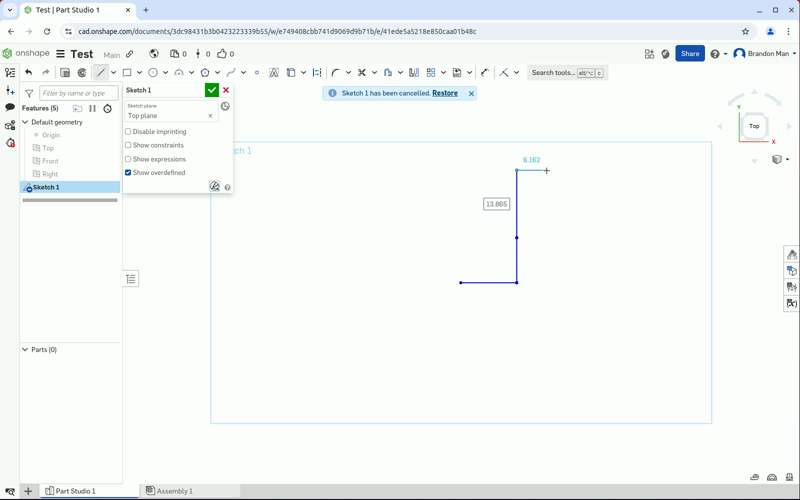
mouse_move(460, 170)
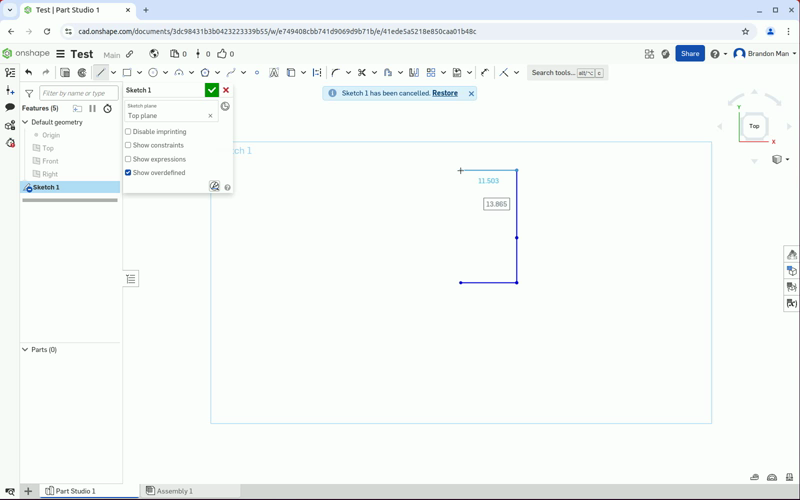
click(460, 170)
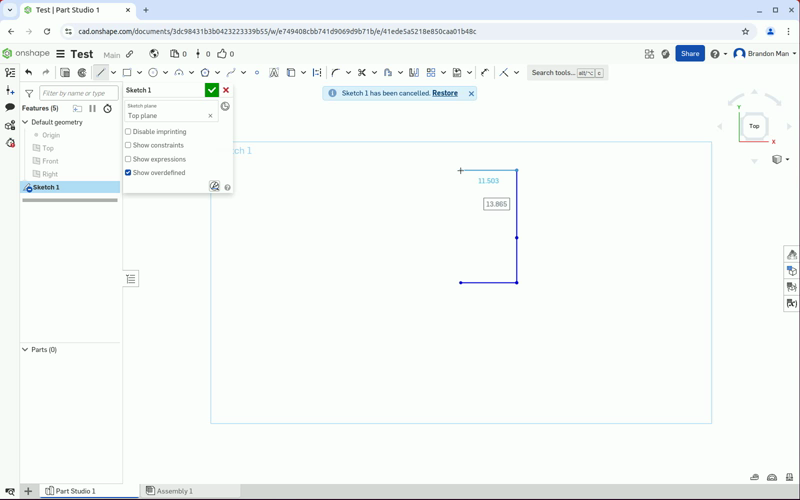
key_up(shift)
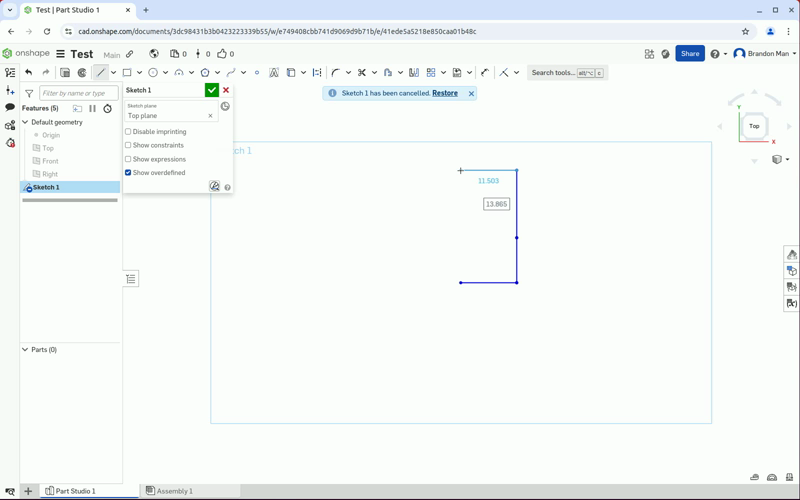
key_down(shift)
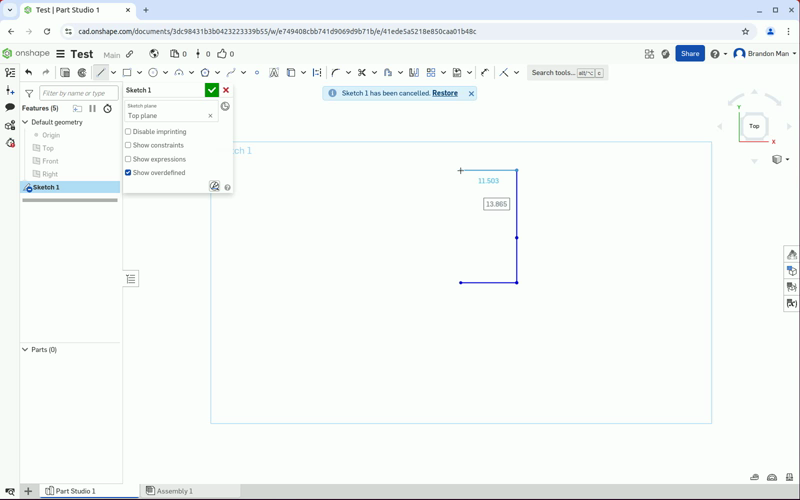
mouse_move(460, 282)
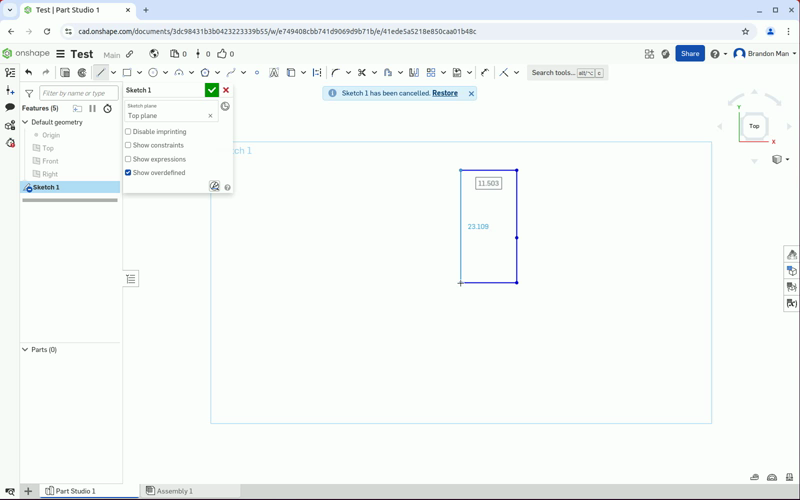
key_up(shift)
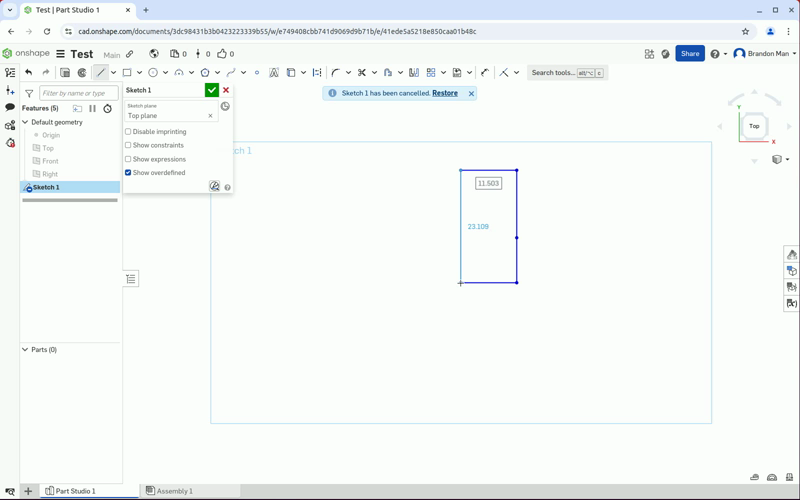
click(460, 282)
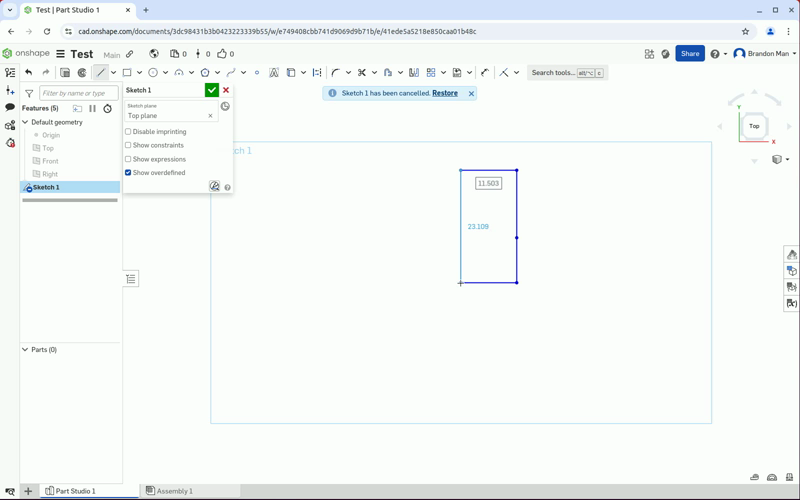
key(esc)
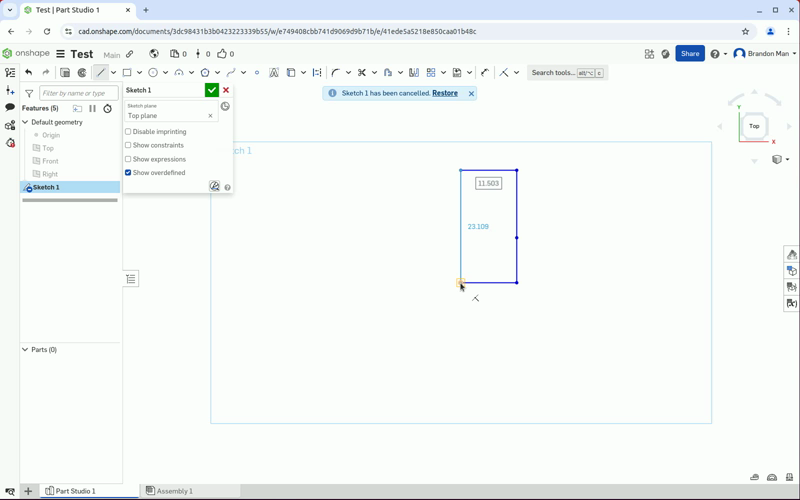
mouse_move(481, 271)
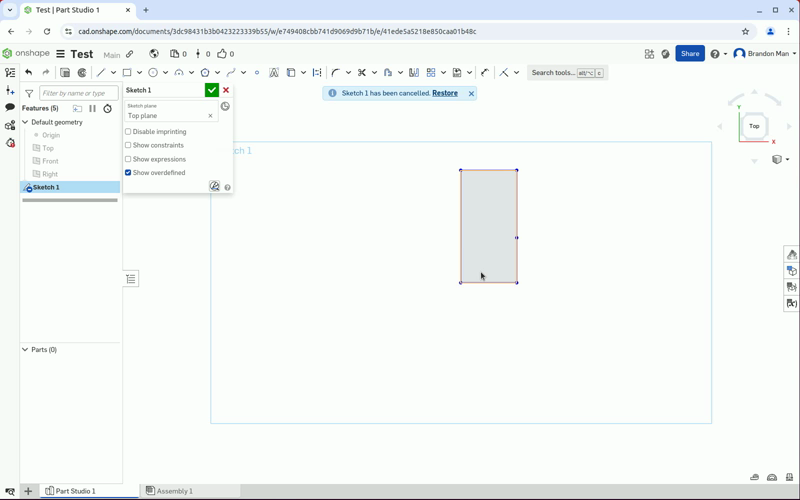
click(481, 271)
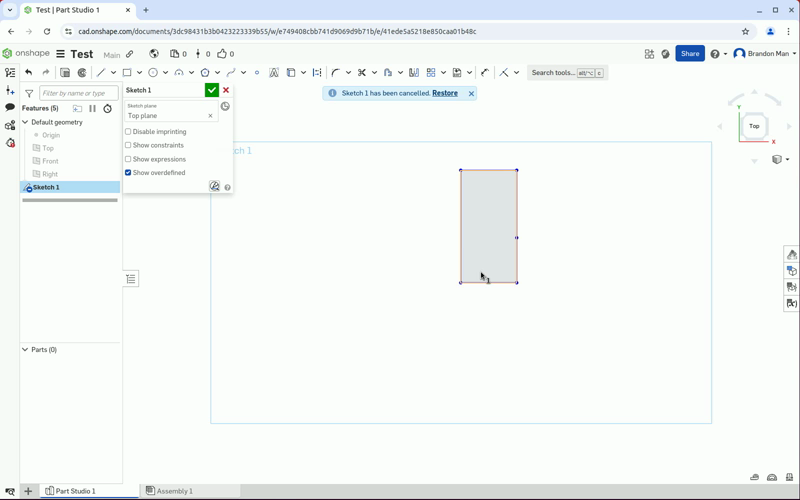
mouse_move(73, 352)
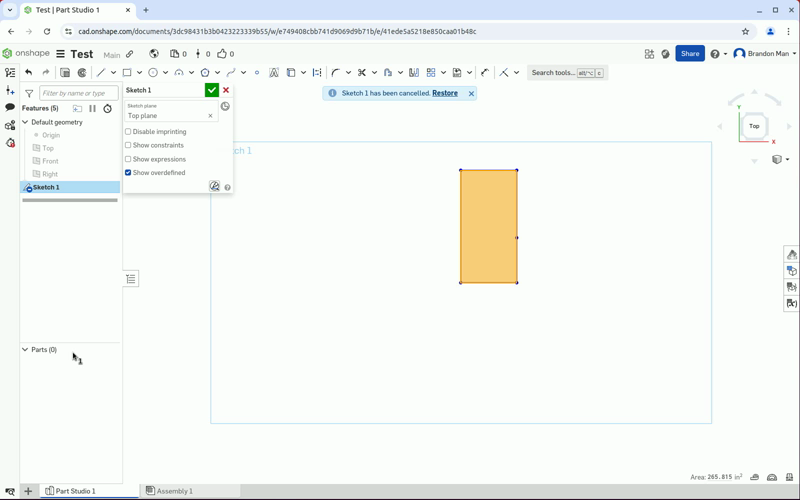
key(shift+y)
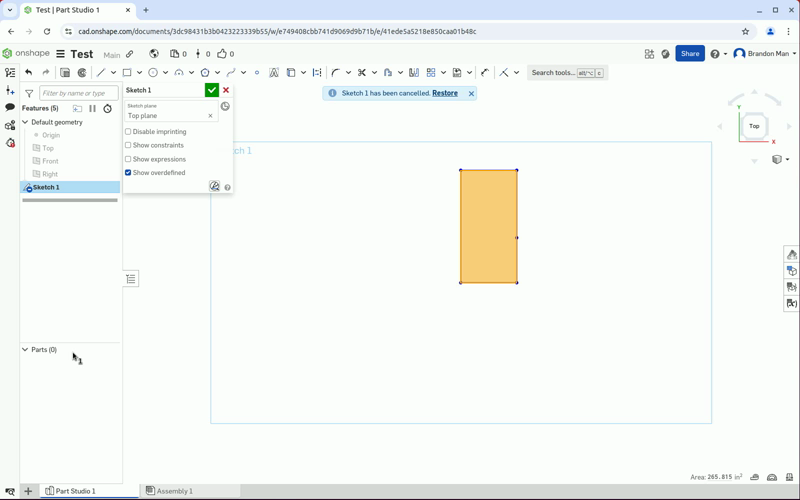
key(shift+e)
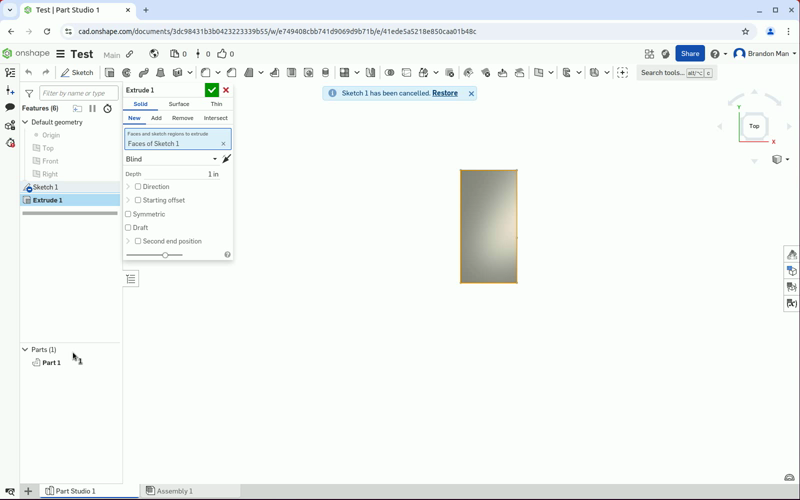
mouse_move(143, 106)
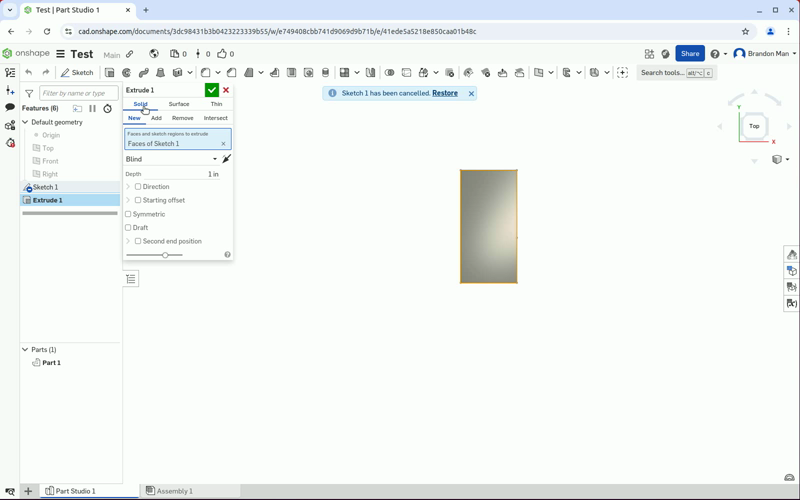
click(143, 106)
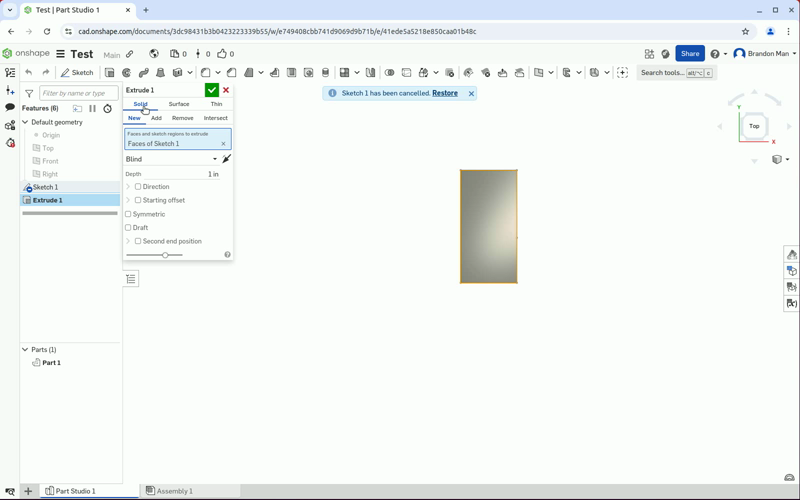
mouse_move(137, 120)
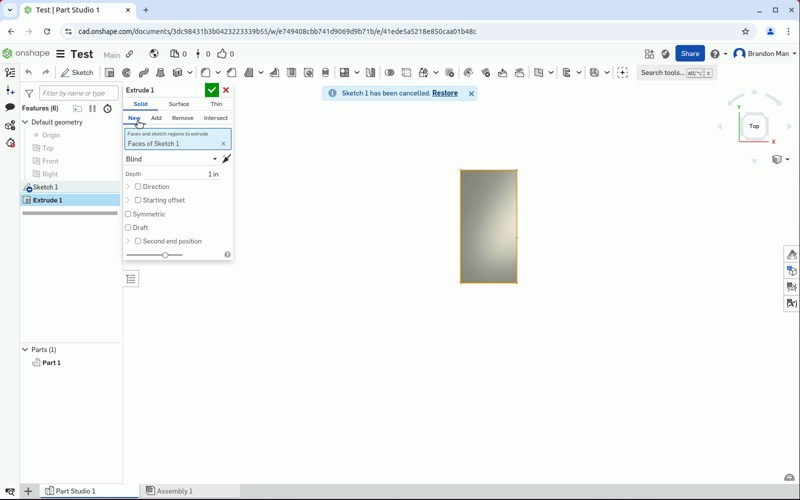
click(137, 120)
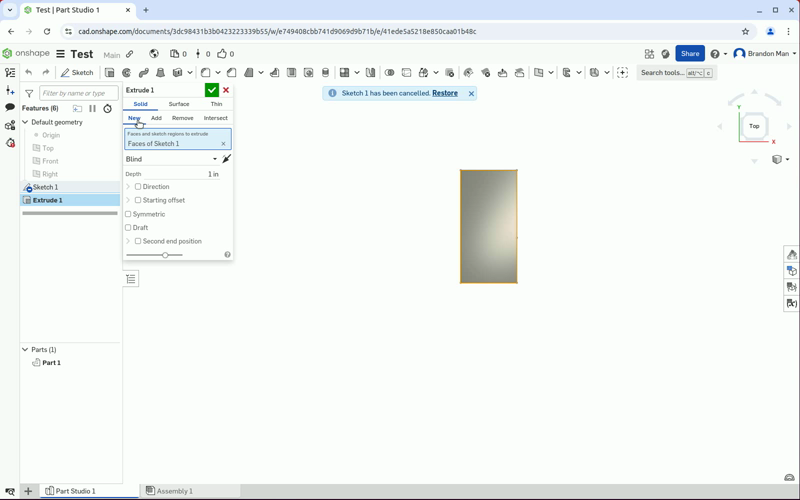
key(tab, 4)
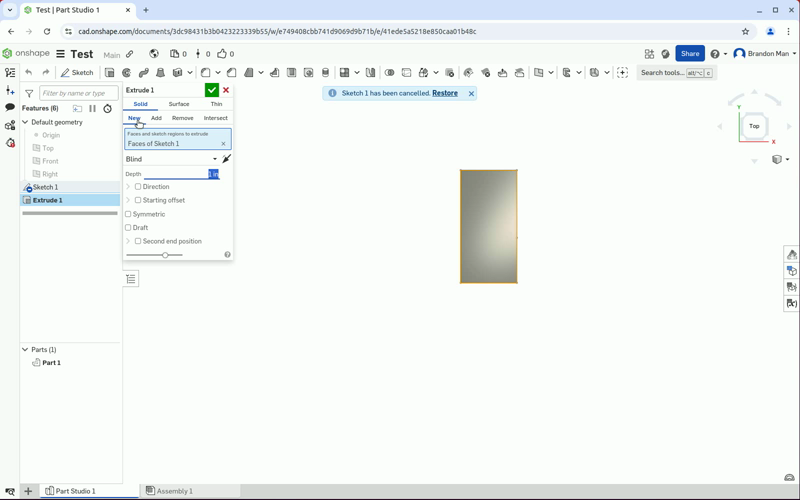
text(7.703)
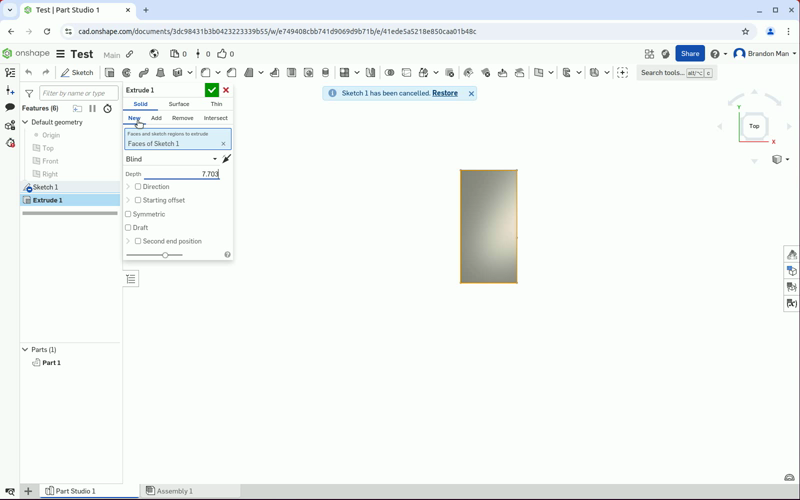
key(enter)
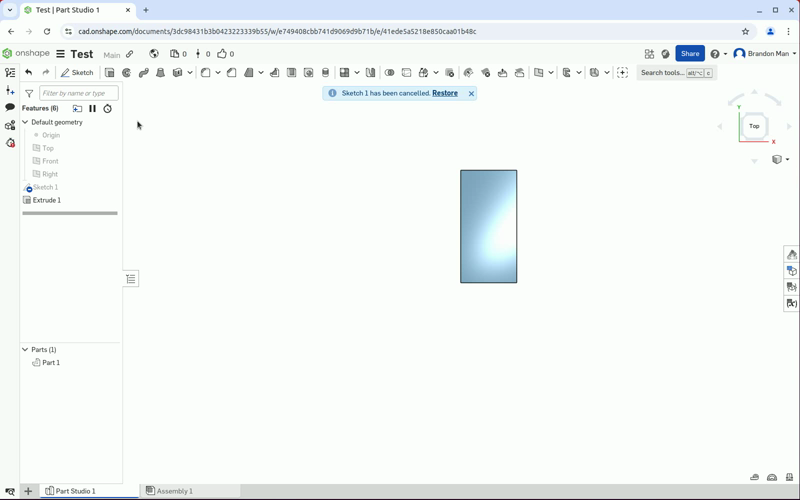
key(shift+h)
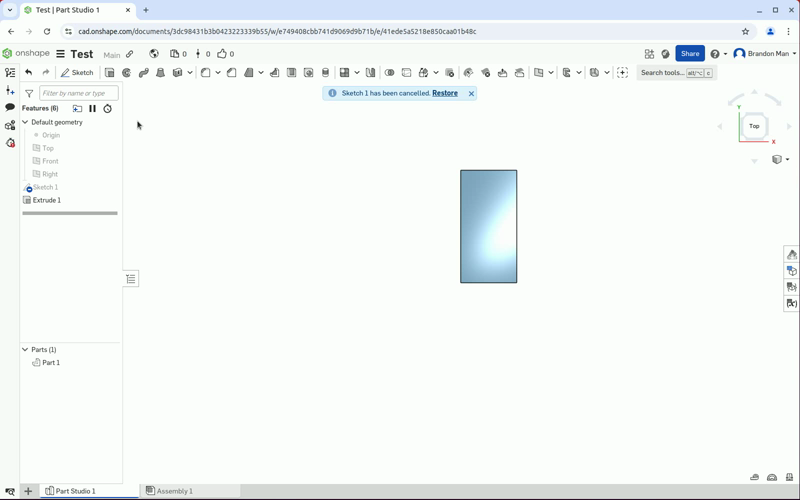
key(shift+h)
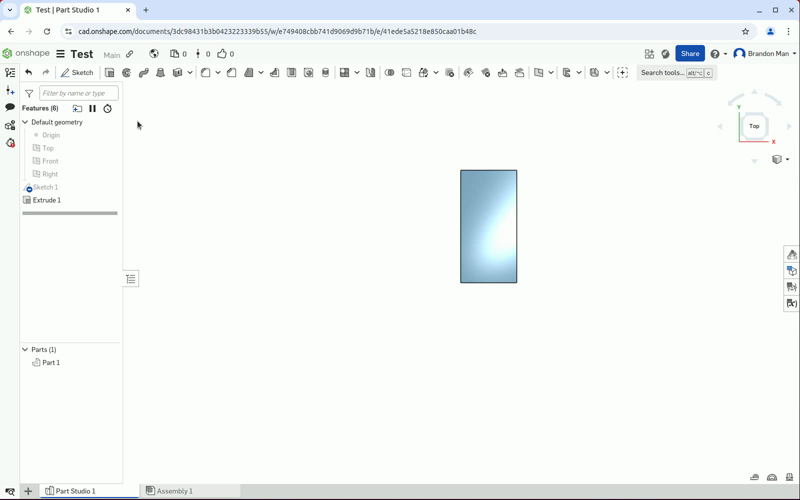
mouse_move(73, 189)
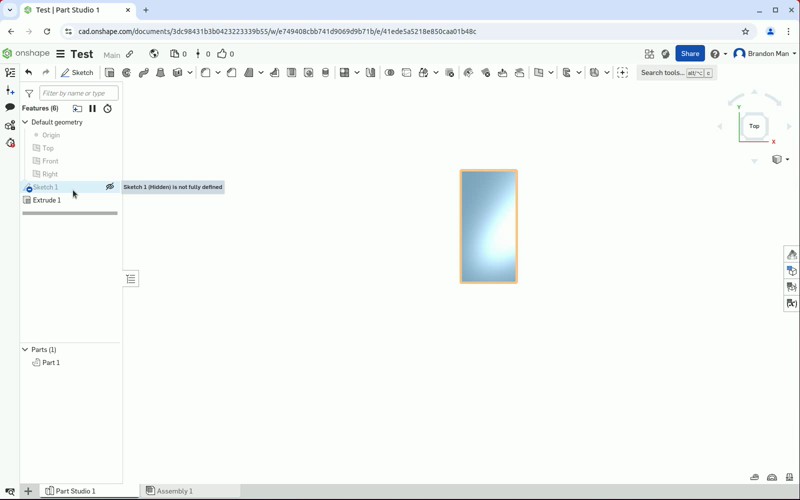
click(73, 189)
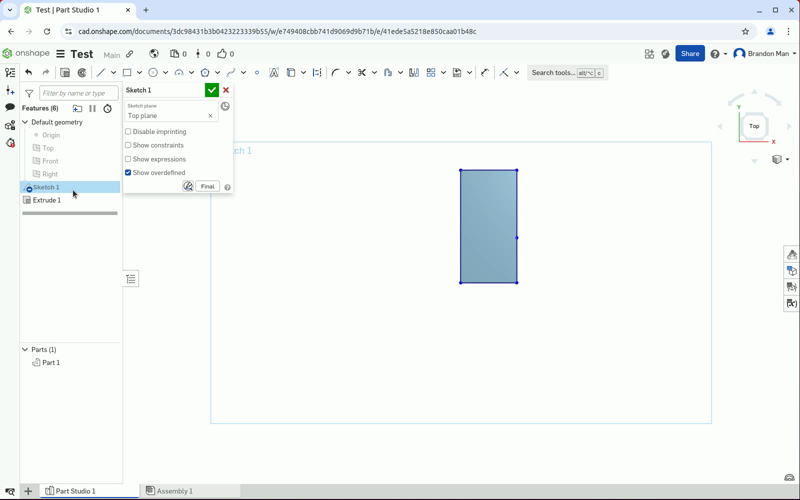
mouse_move(229, 92)
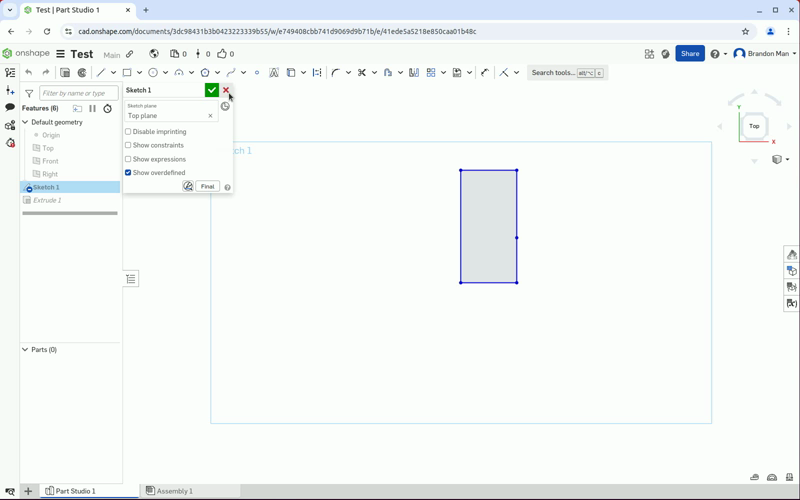
click(229, 92)
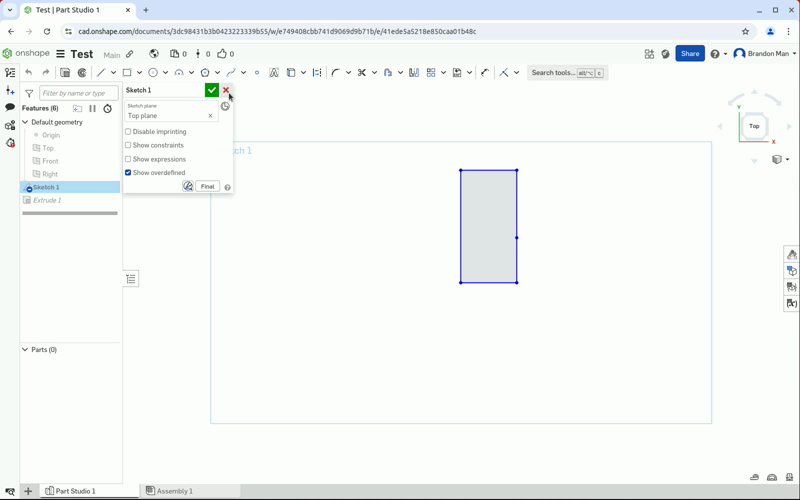
key(shift+s)
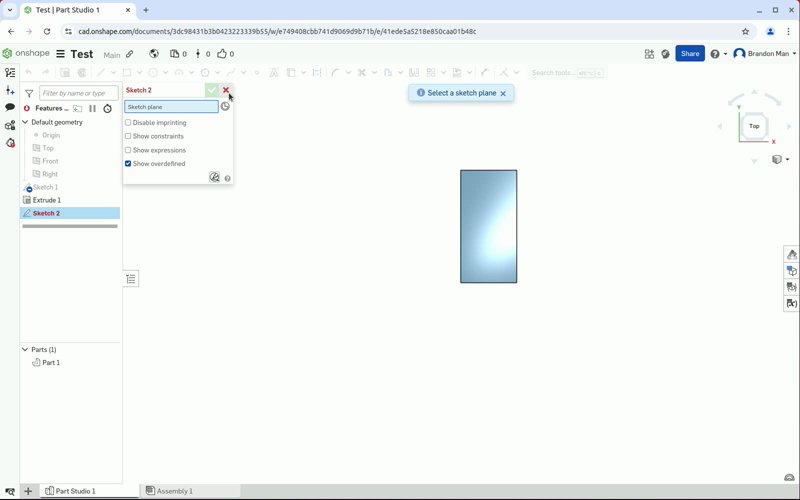
mouse_move(73, 150)
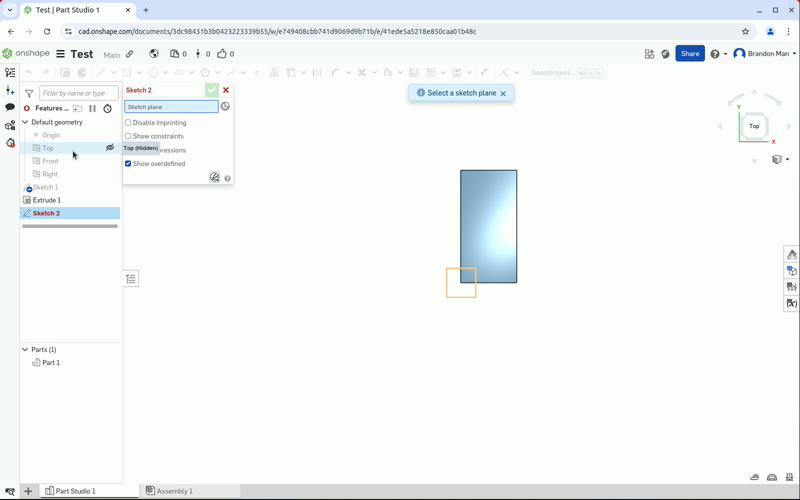
click(73, 150)
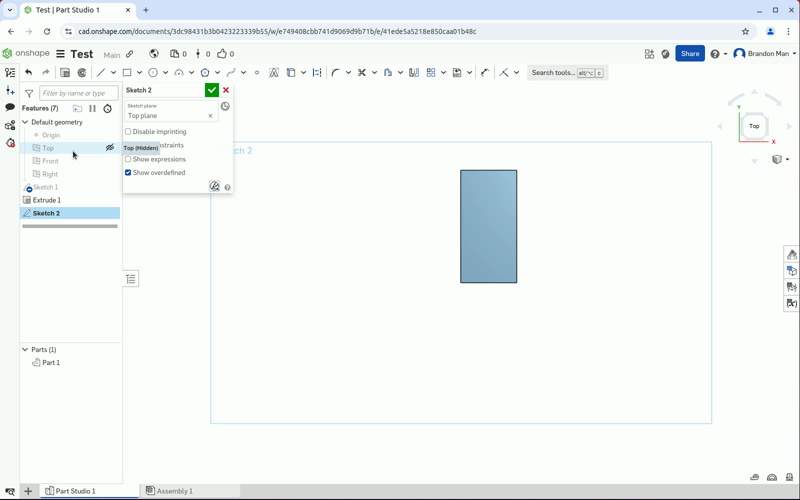
mouse_move(73, 352)
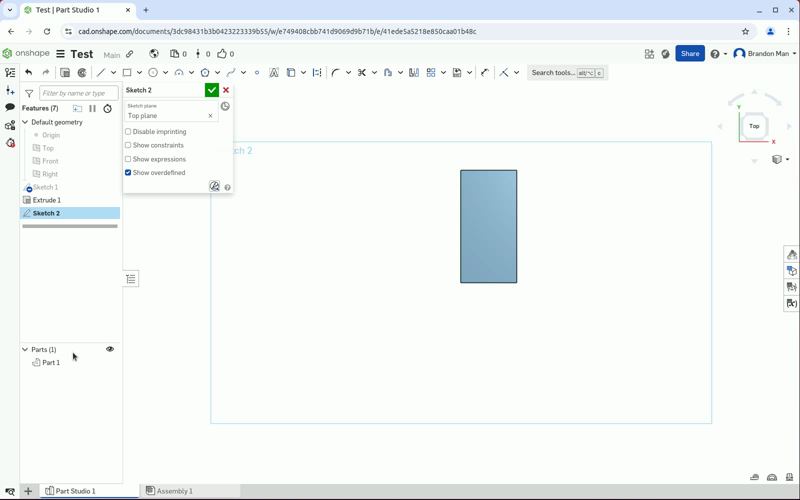
key(y)
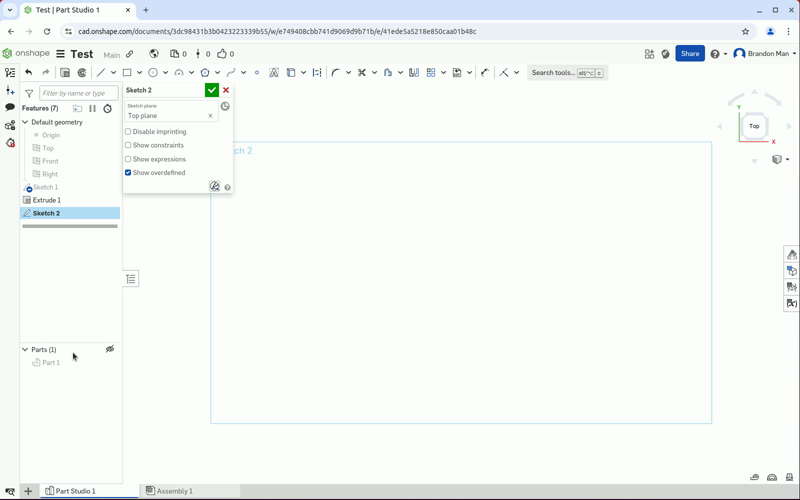
key(l)
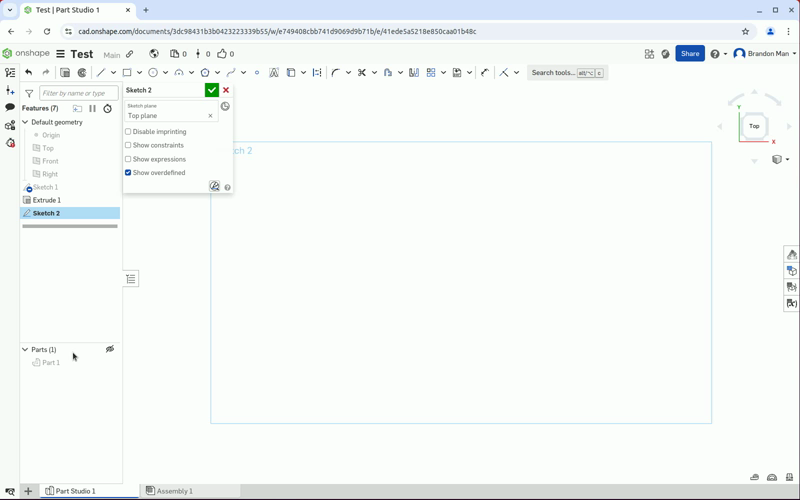
key_down(shift)
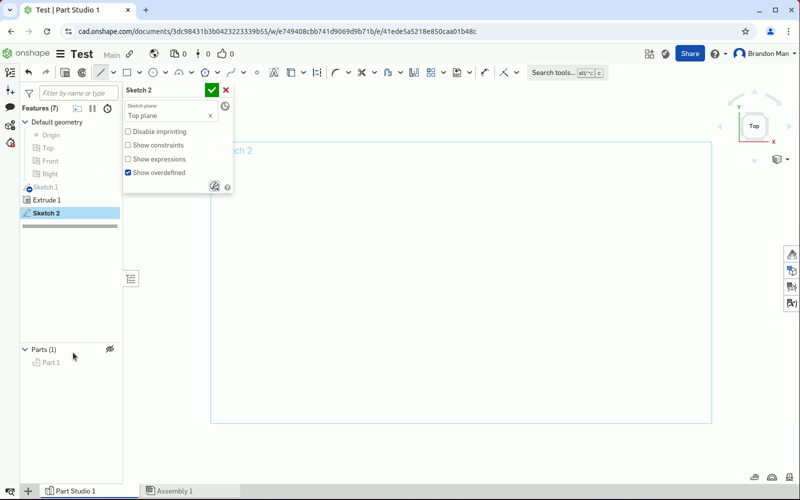
mouse_move(515, 282)
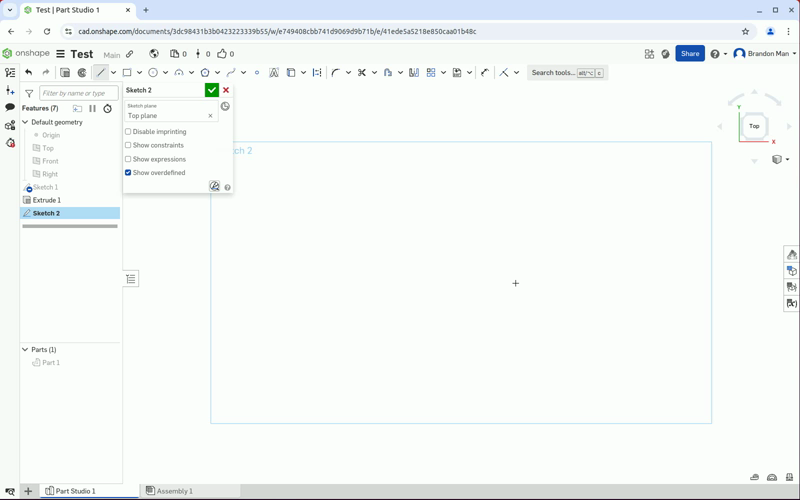
click(515, 282)
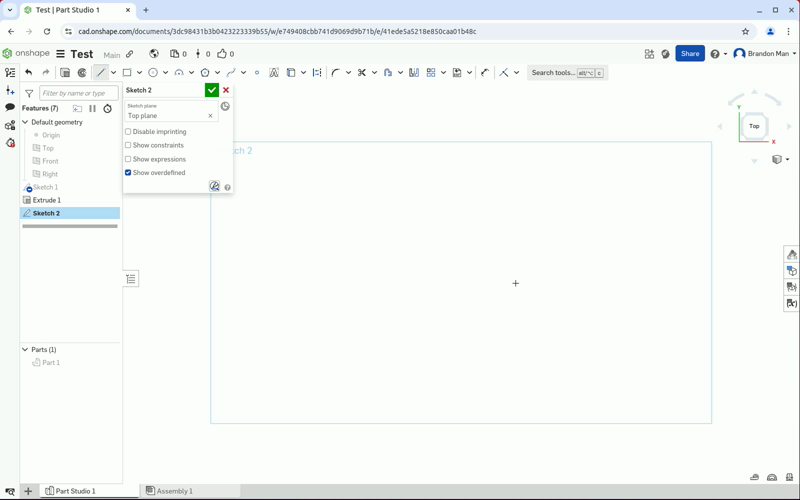
key_up(shift)
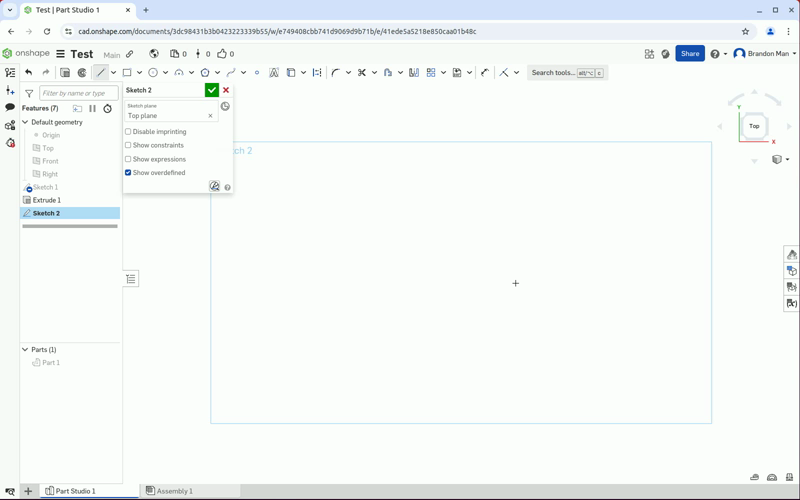
key_down(shift)
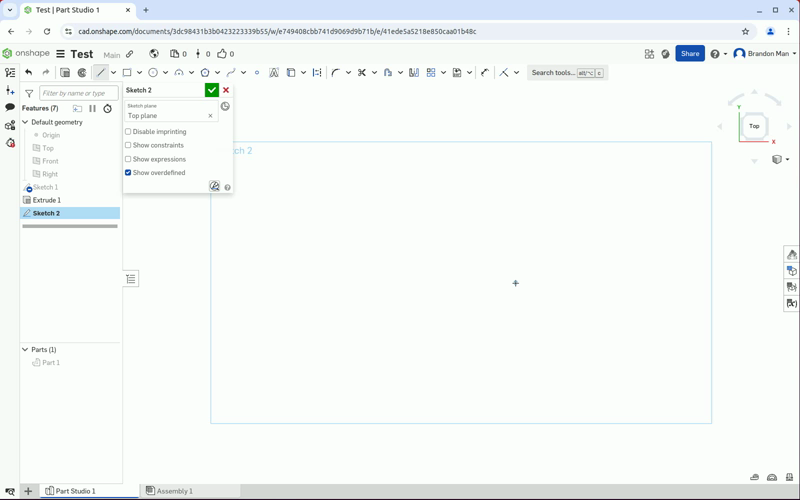
mouse_move(545, 282)
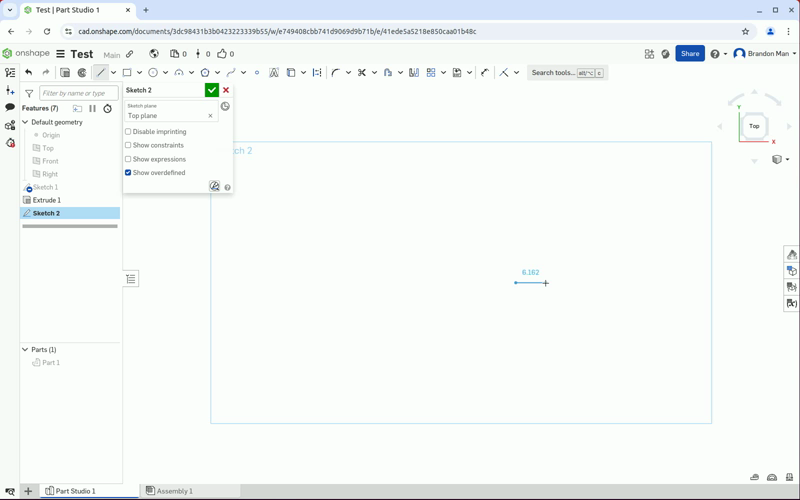
mouse_move(573, 282)
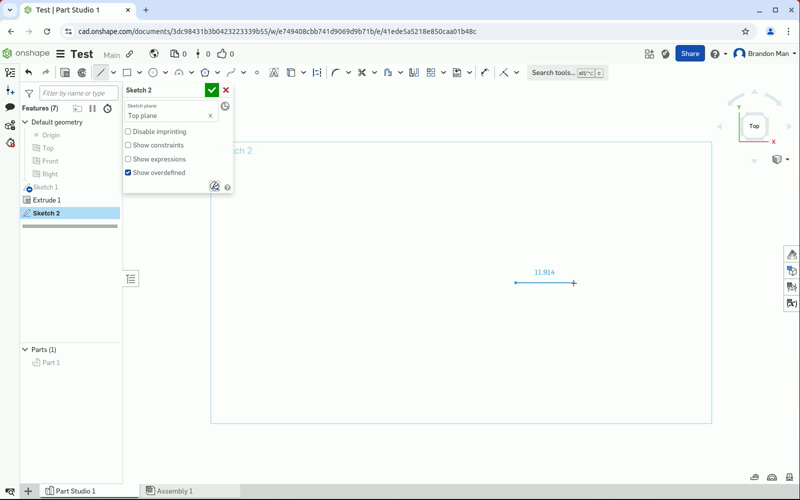
click(573, 282)
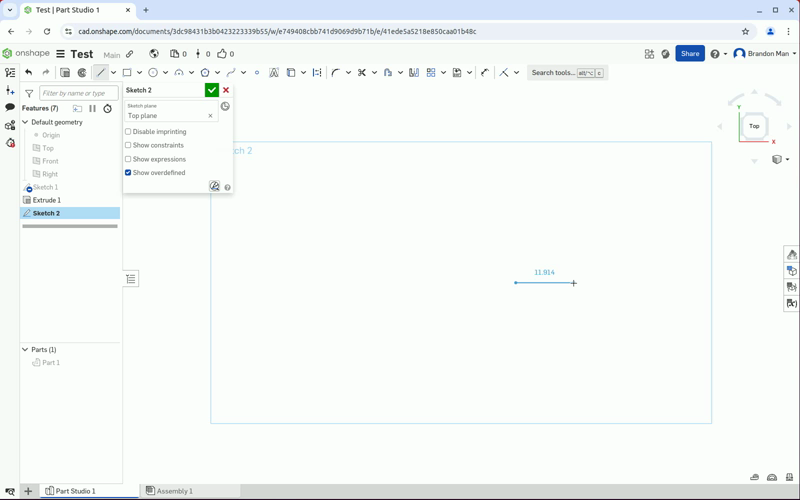
key_up(shift)
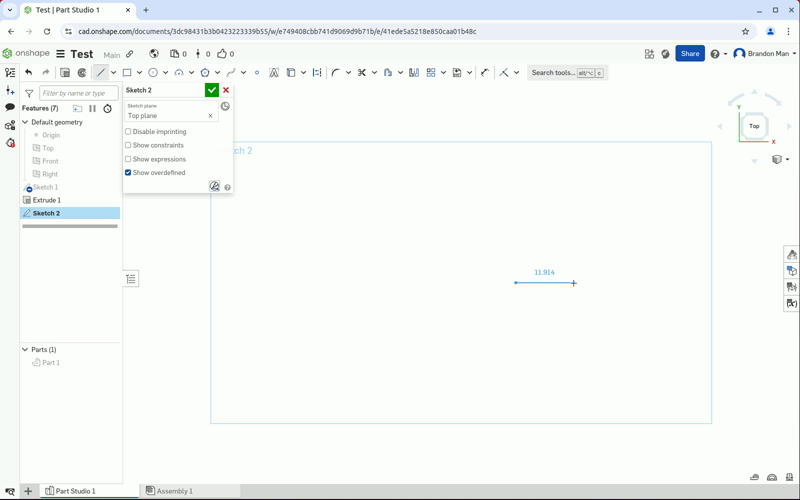
key_down(shift)
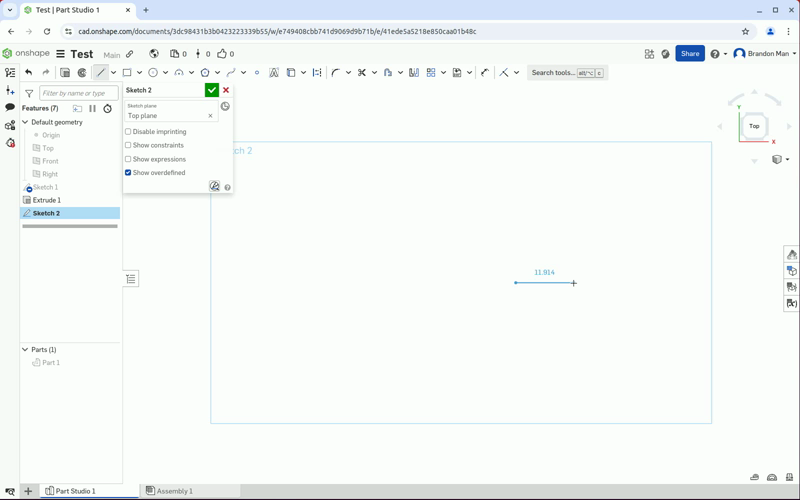
mouse_move(589, 282)
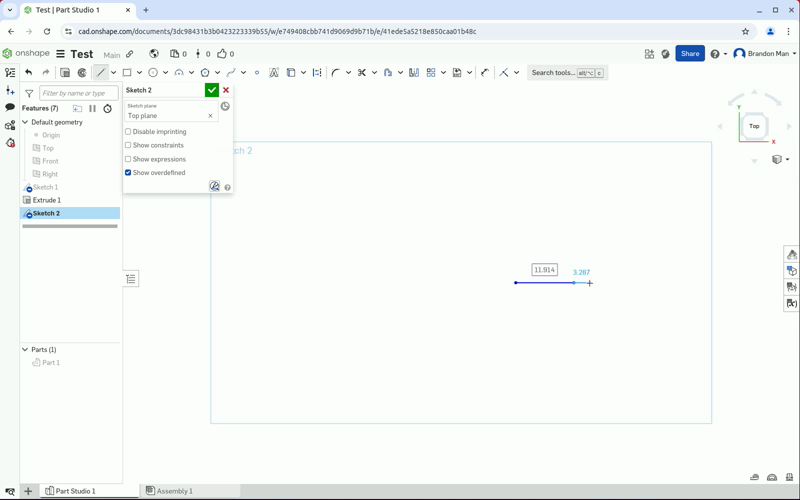
mouse_move(573, 237)
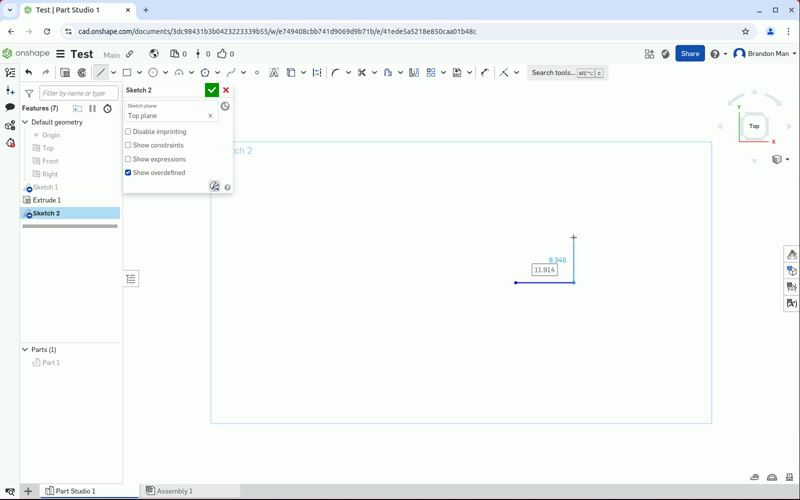
click(573, 237)
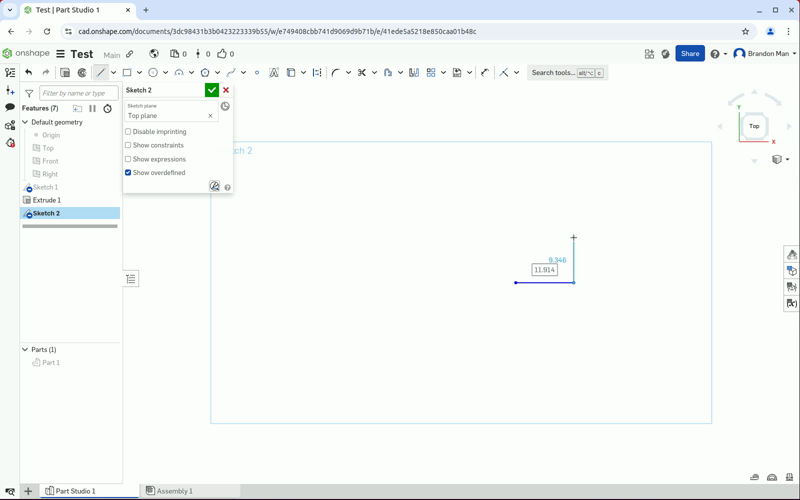
key_up(shift)
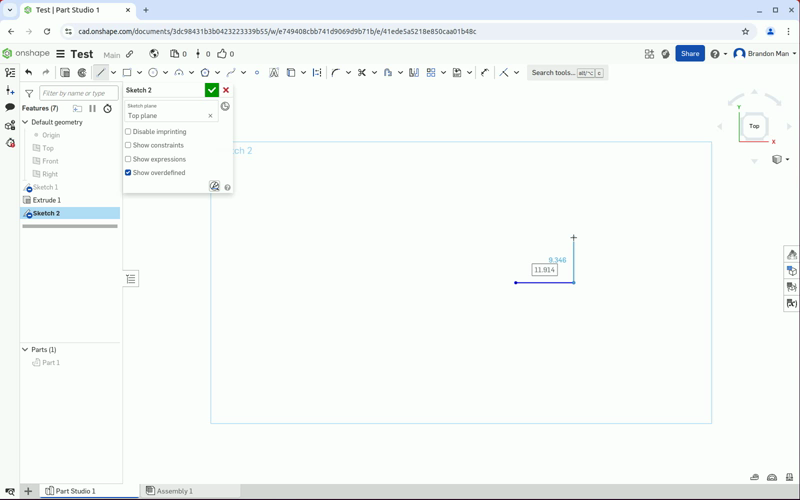
key_down(shift)
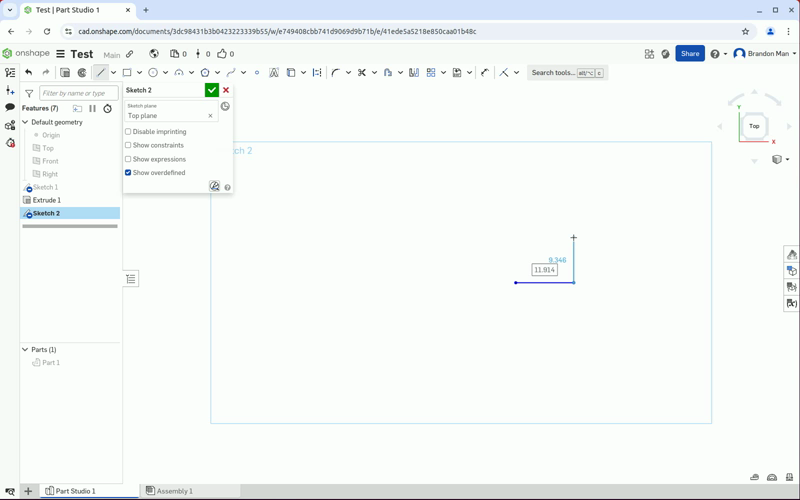
mouse_move(589, 237)
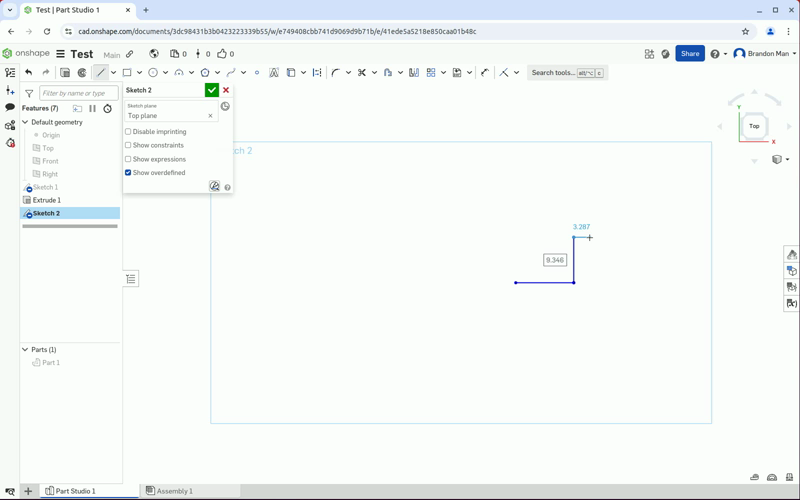
mouse_move(515, 237)
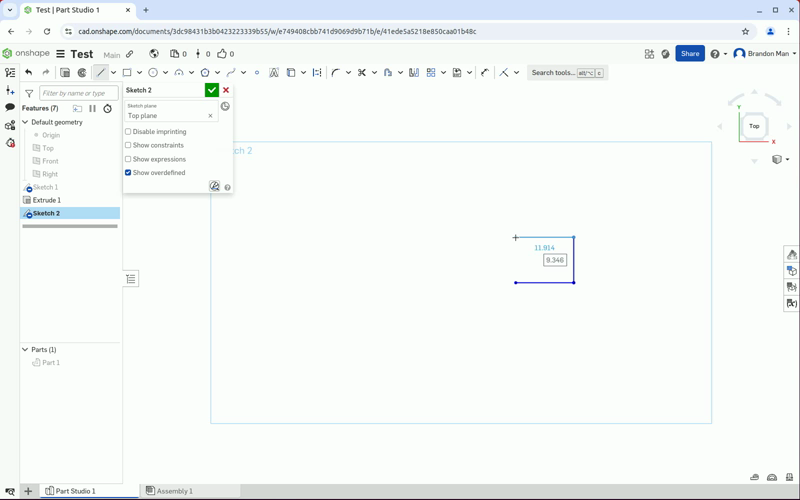
click(515, 237)
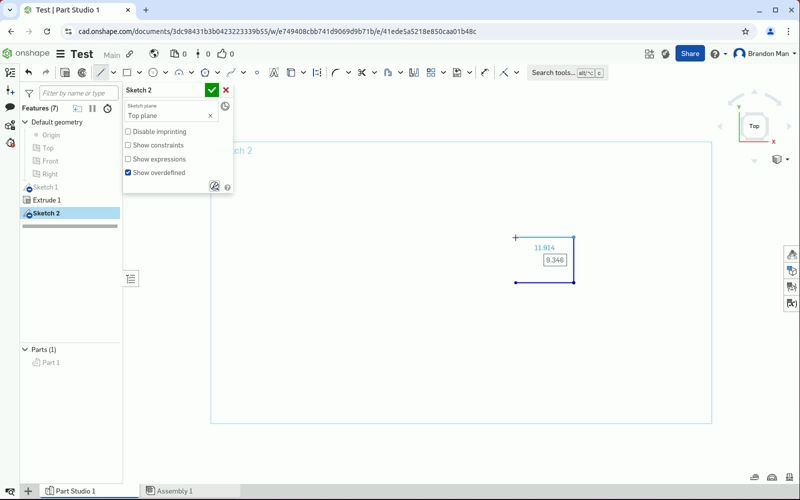
key_up(shift)
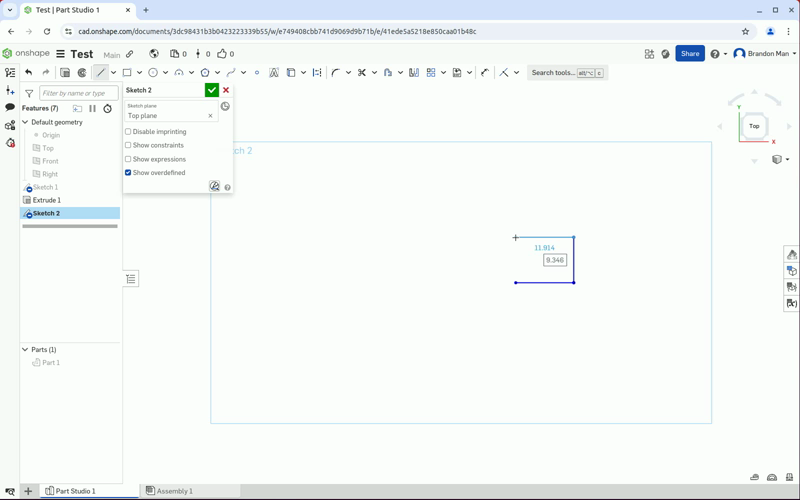
mouse_move(545, 237)
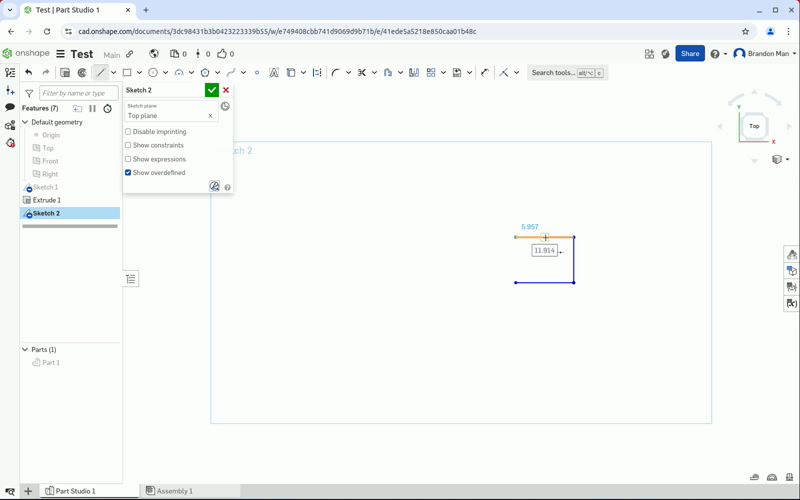
key_down(shift)
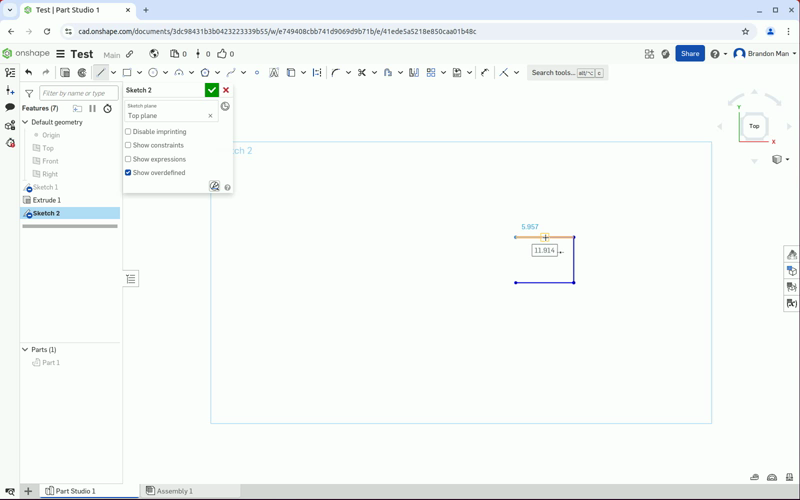
mouse_move(515, 282)
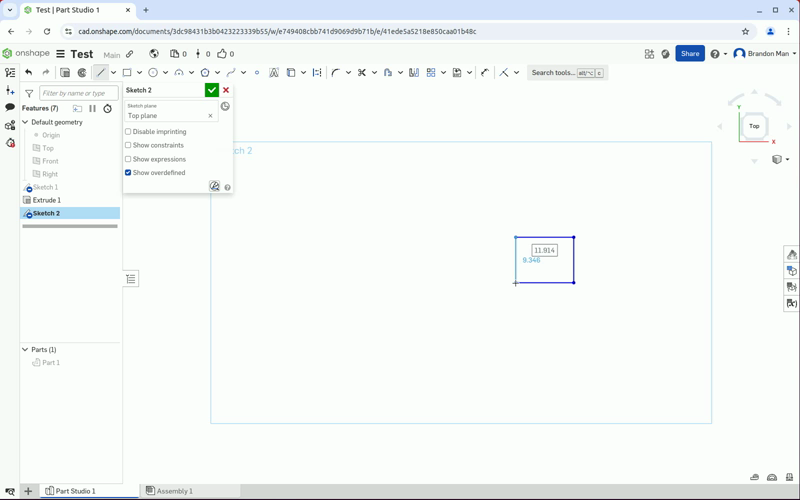
key_up(shift)
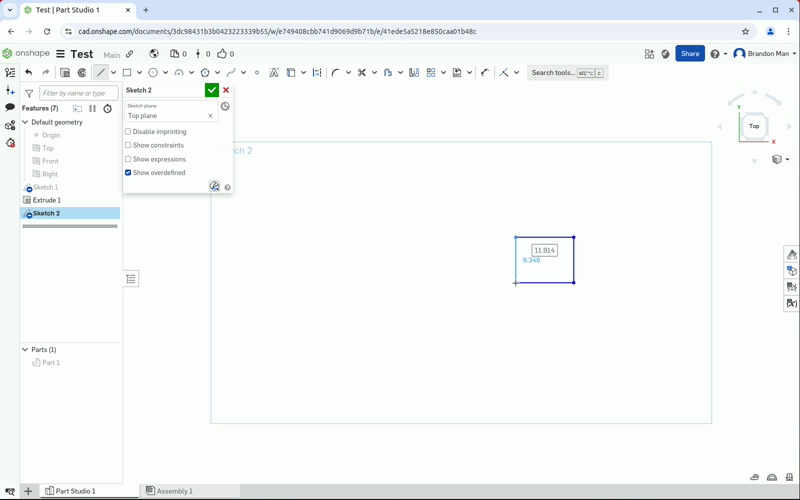
click(515, 282)
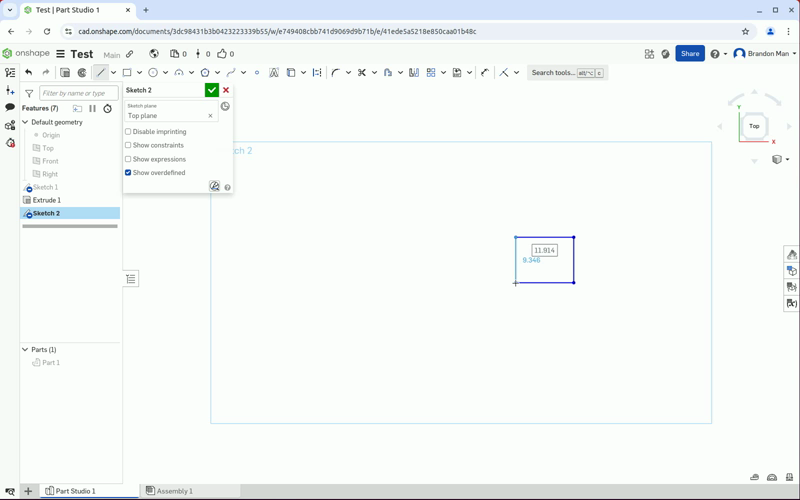
key(esc)
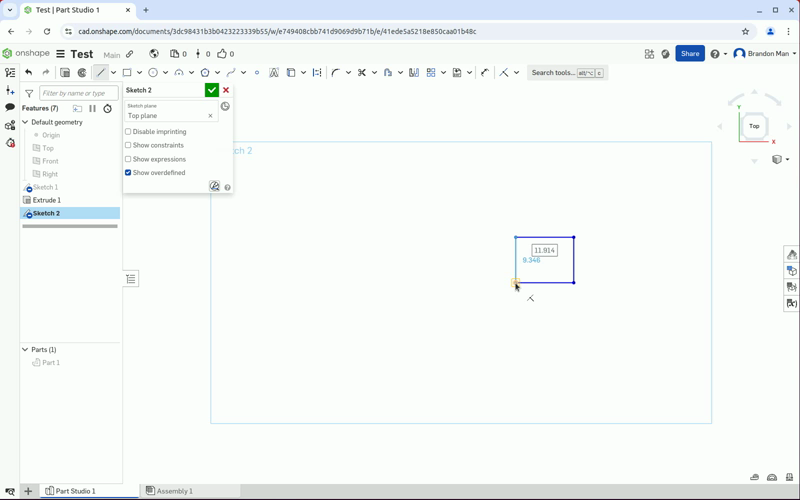
mouse_move(542, 266)
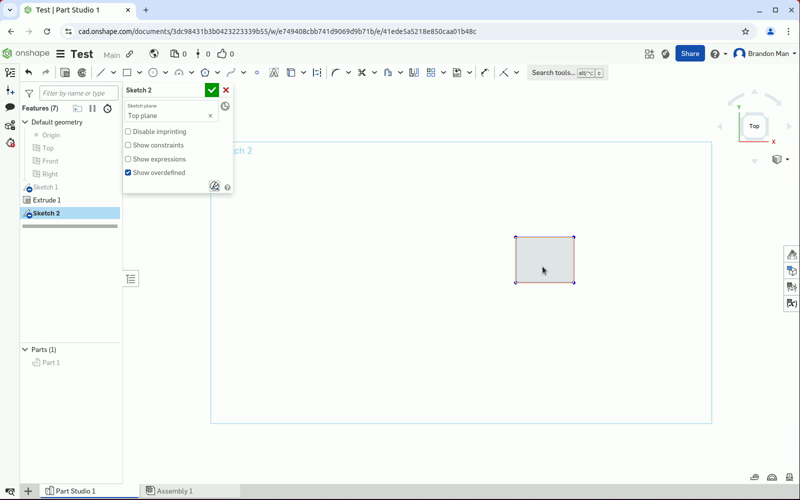
click(542, 266)
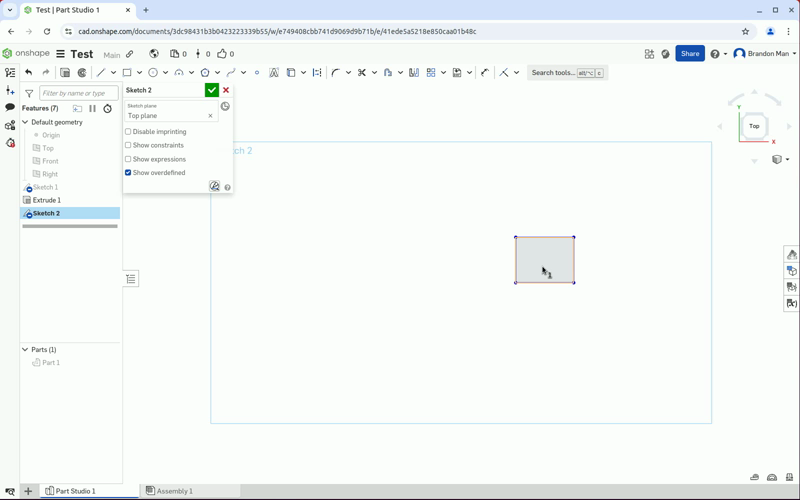
mouse_move(73, 352)
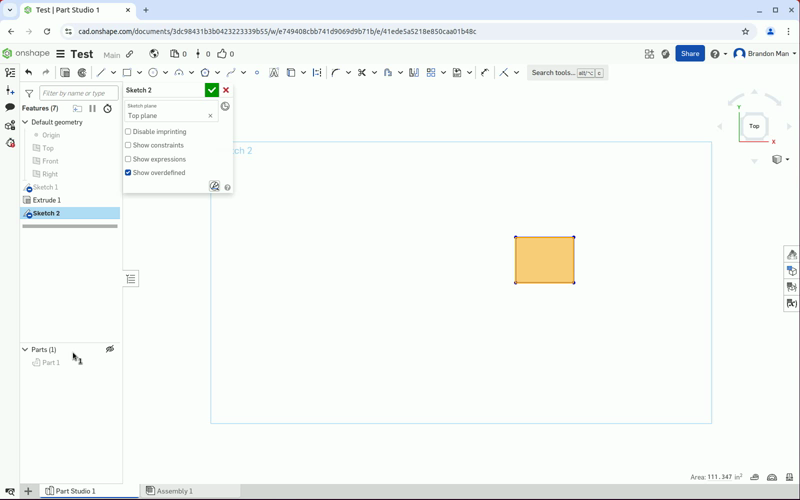
key(shift+y)
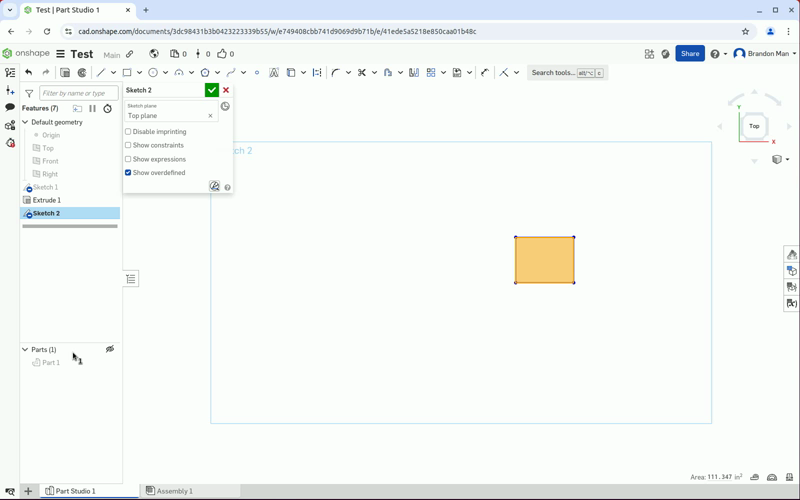
key(shift+e)
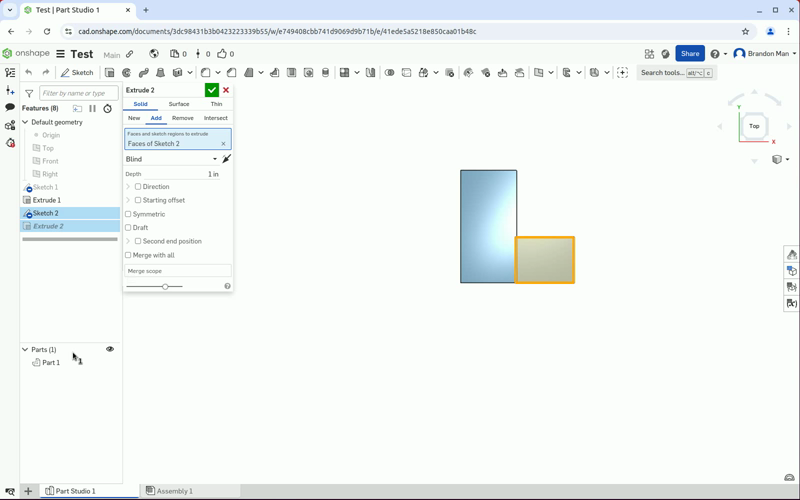
mouse_move(143, 106)
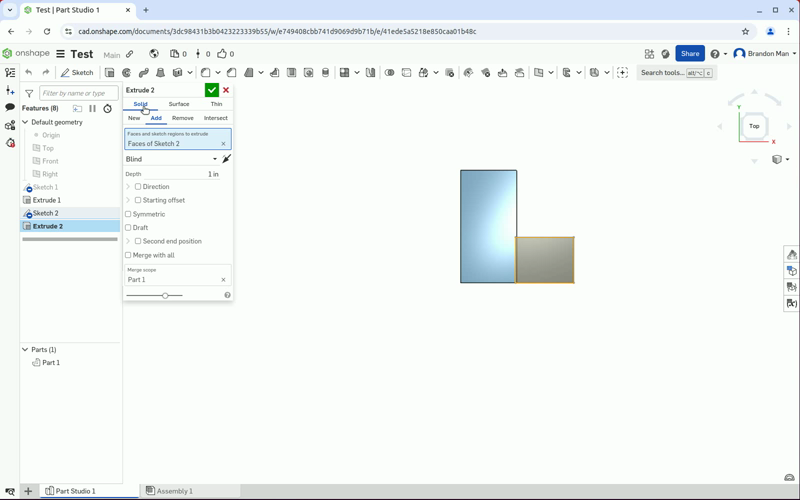
click(143, 106)
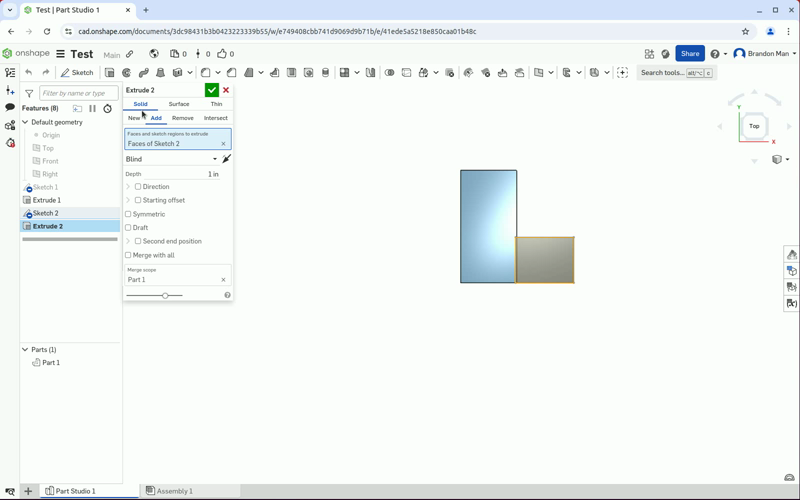
mouse_move(137, 120)
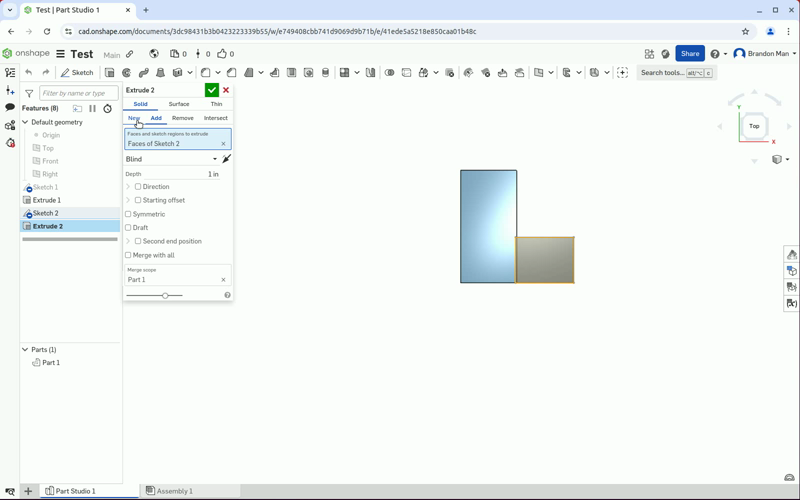
click(137, 120)
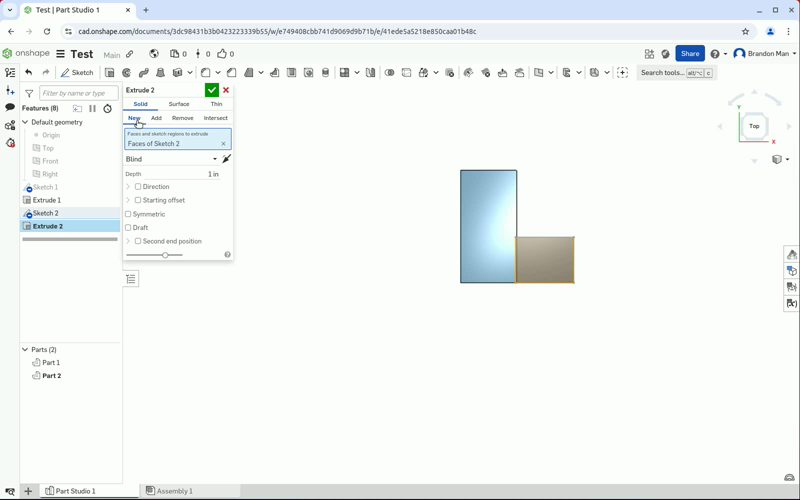
key(tab, 4)
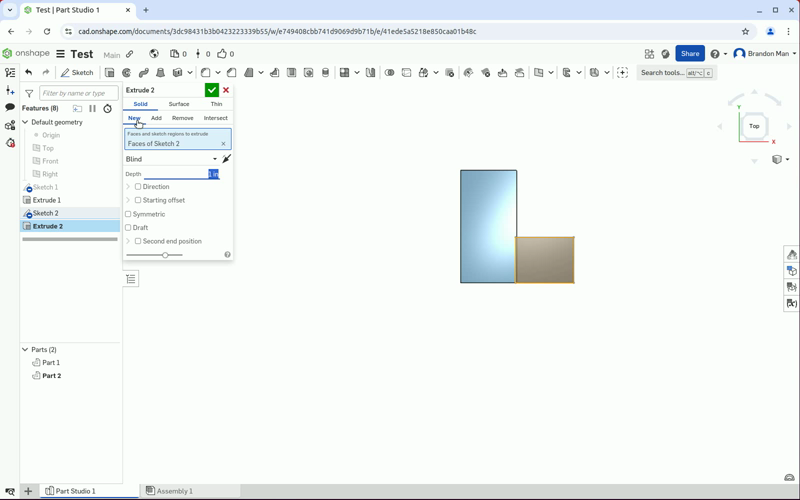
text(7.703)
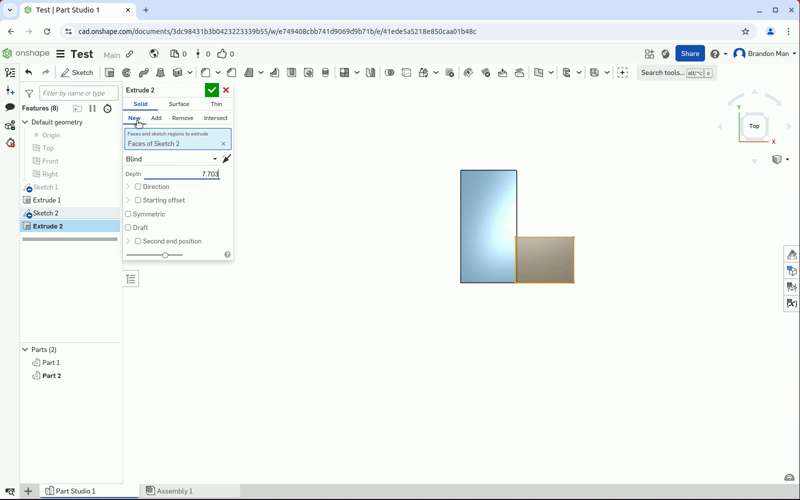
key(enter)
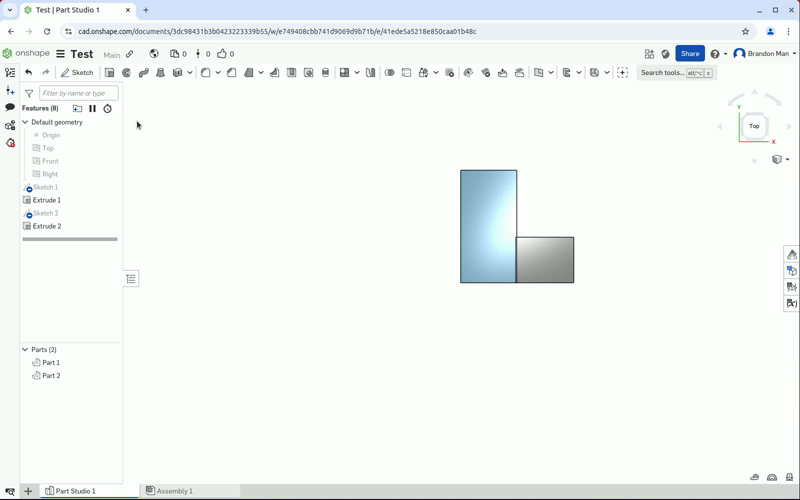
key(shift+h)
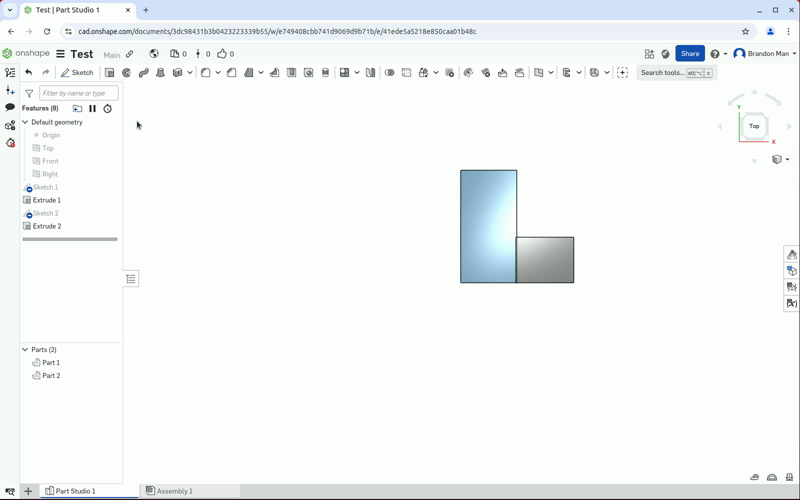
key(shift+h)
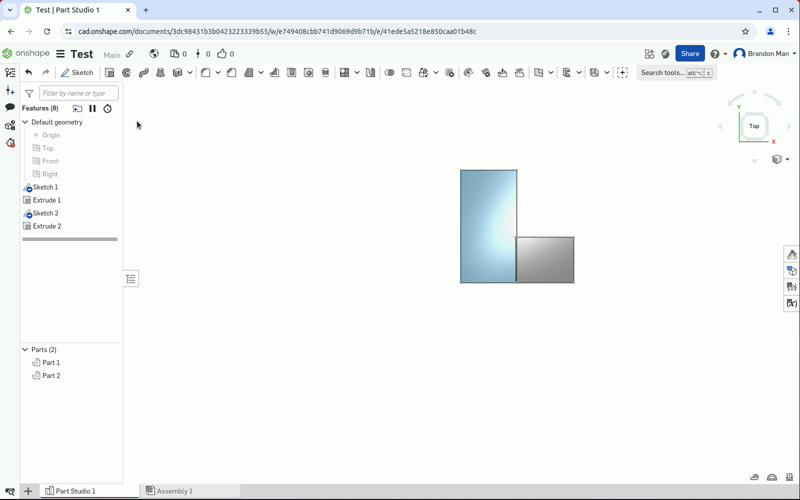
key(shift+7)
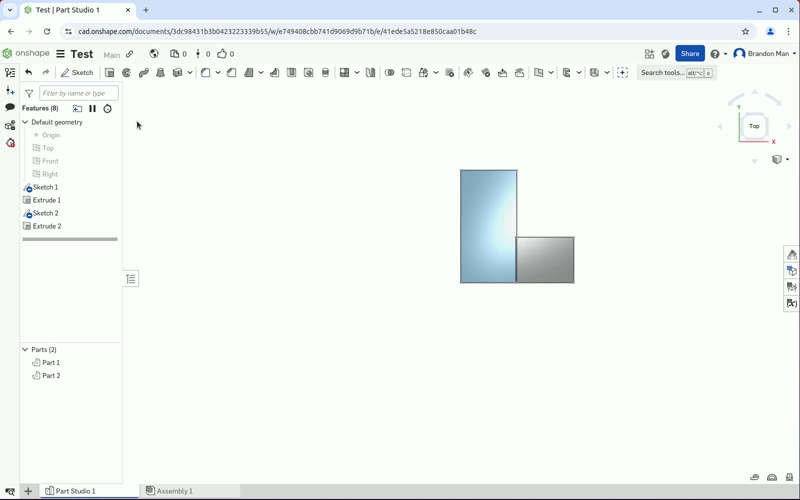
key(up, 3)
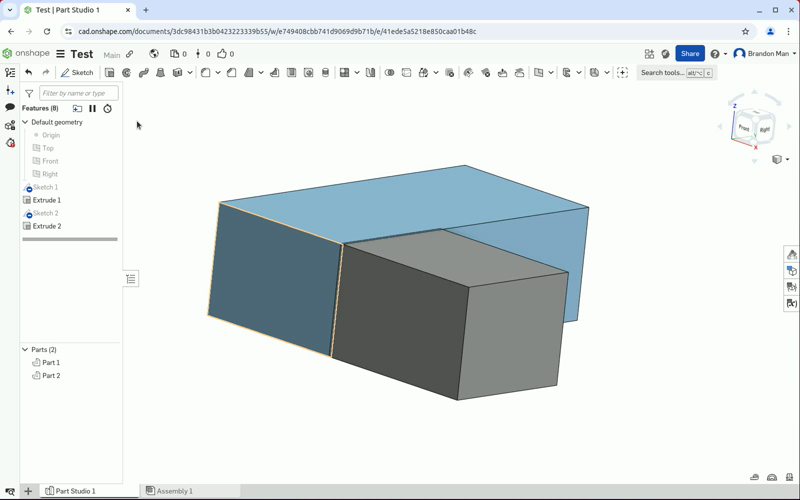
key(left, 3)
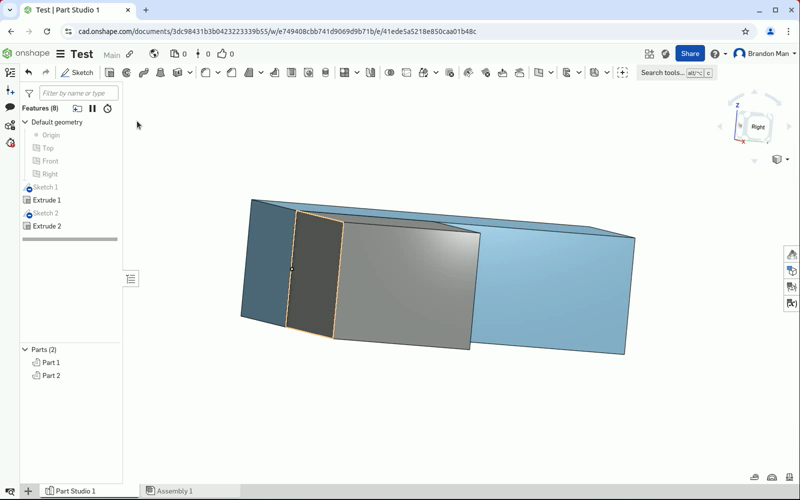
key(right, 3)
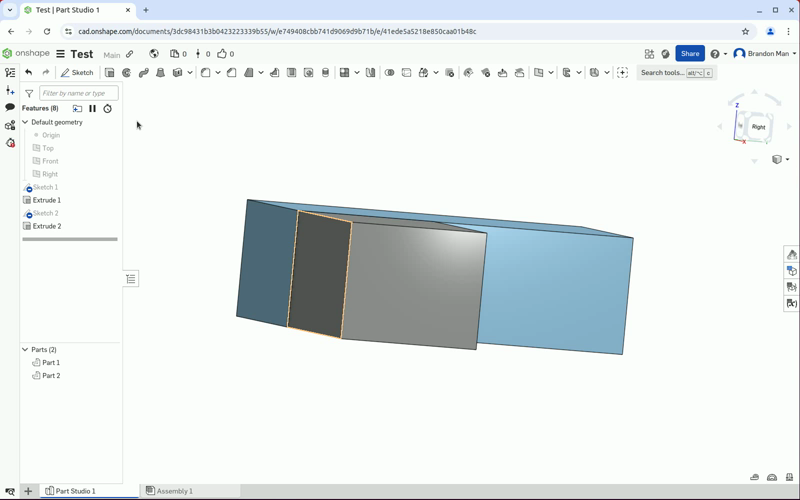
key(down, 3)
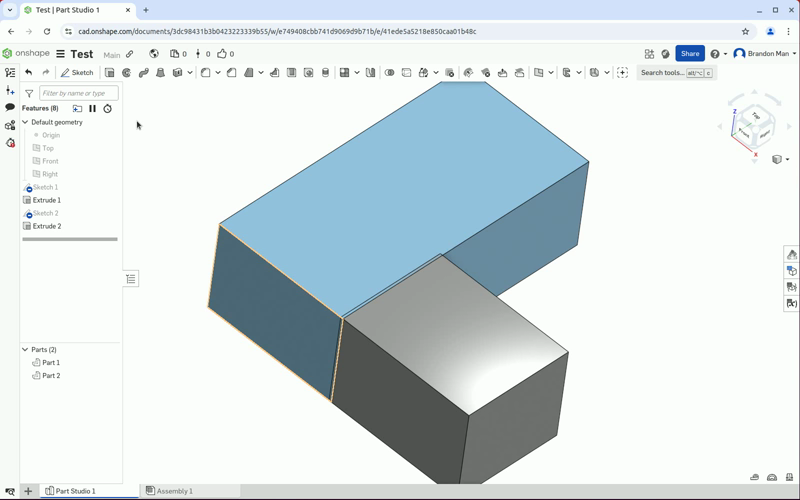
mouse_move(73, 189)
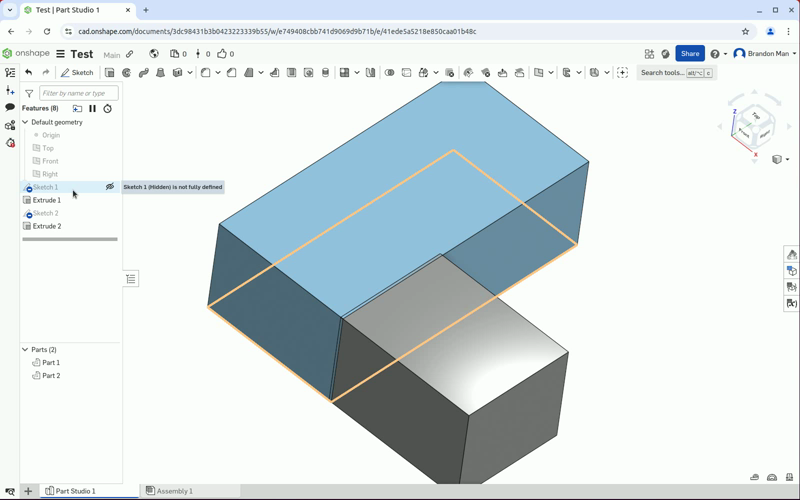
click(73, 189)